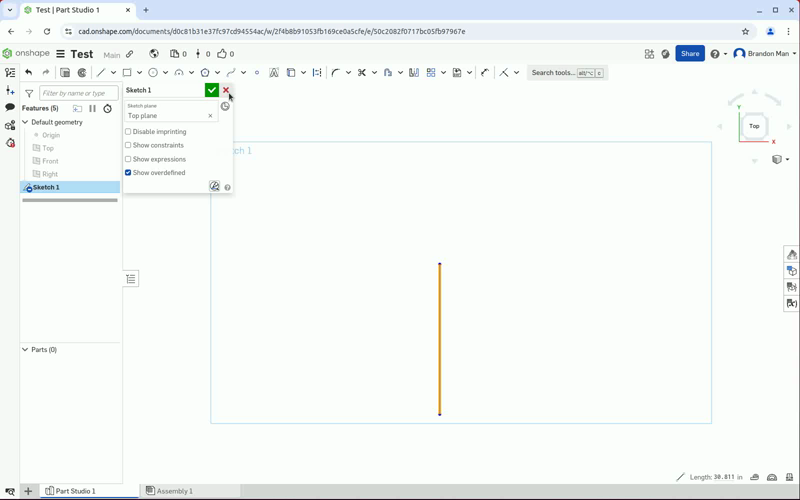
key(shift+h)
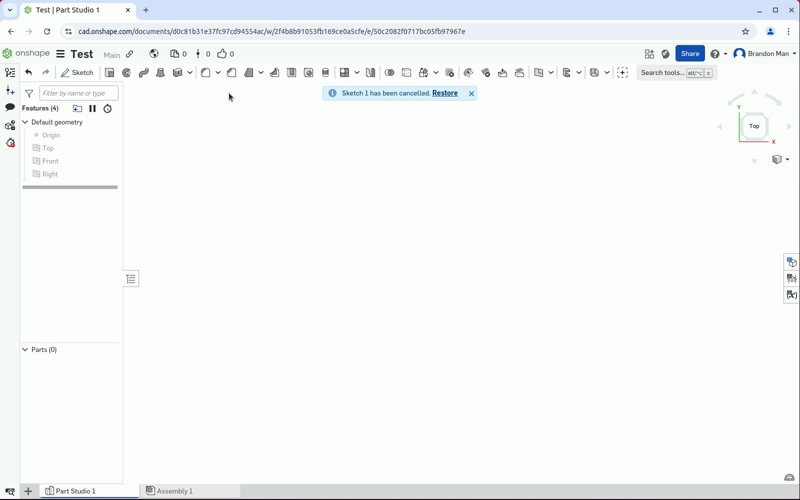
mouse_move(73, 352)
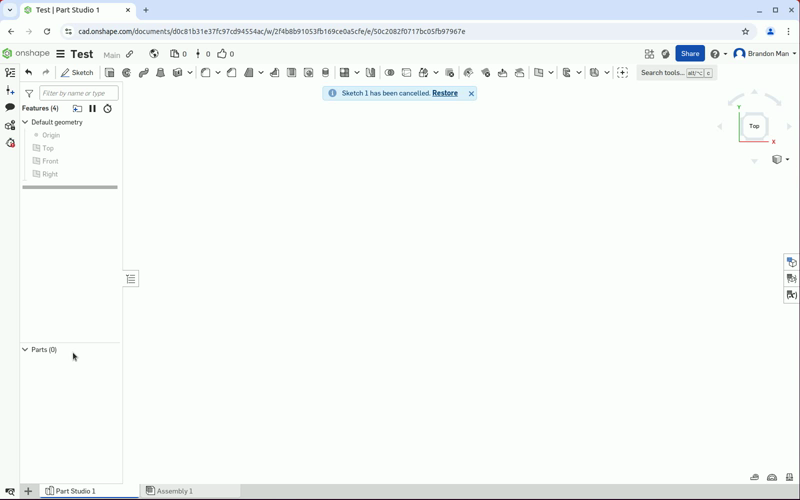
key(y)
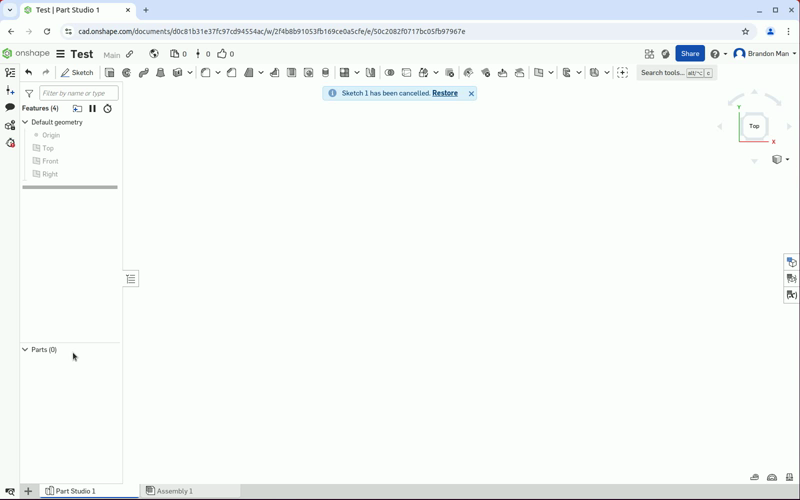
key(shift+p)
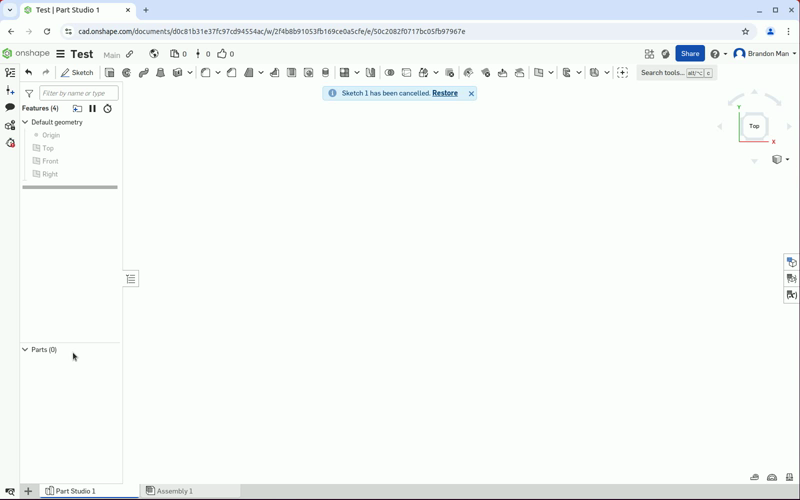
key(space)
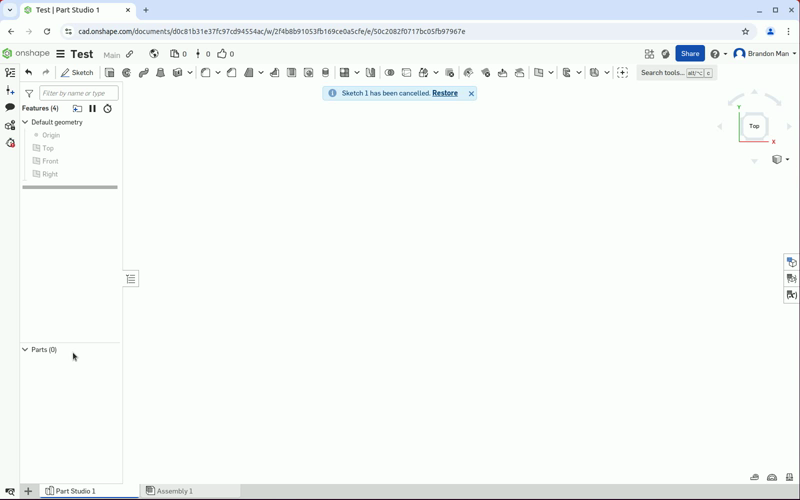
key_down(shift)
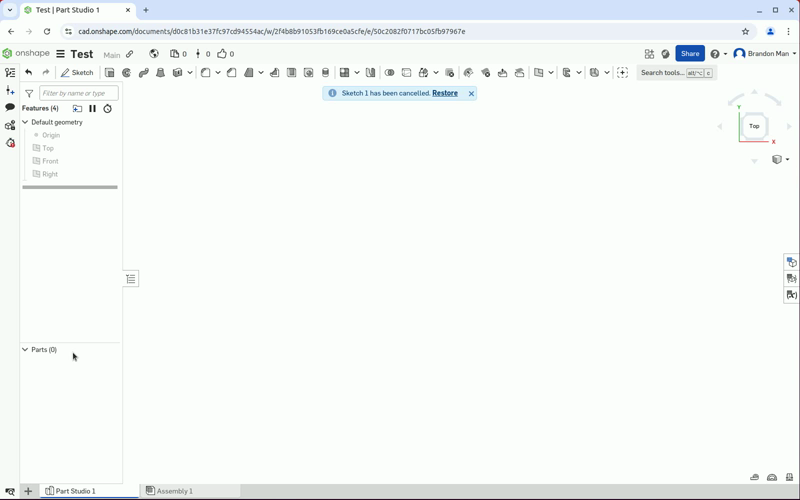
key(up)
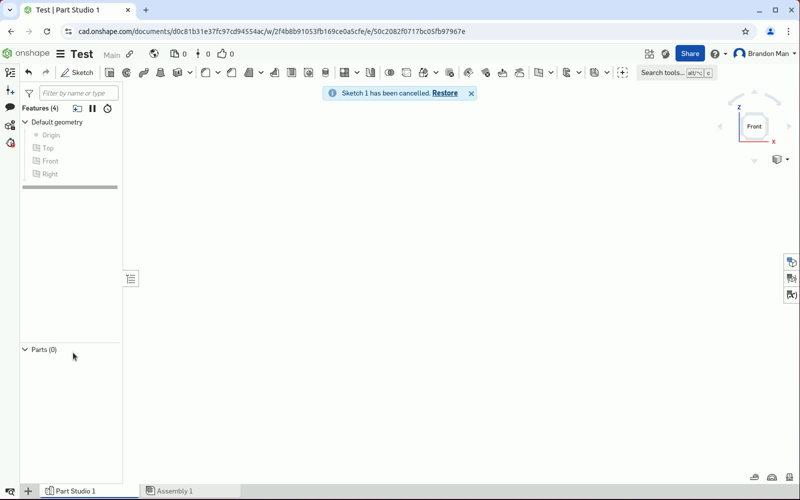
key_up(shift)
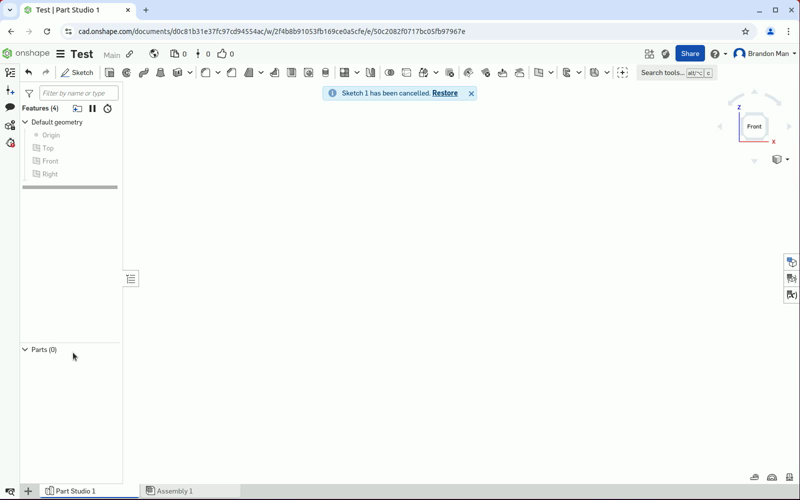
mouse_move(73, 352)
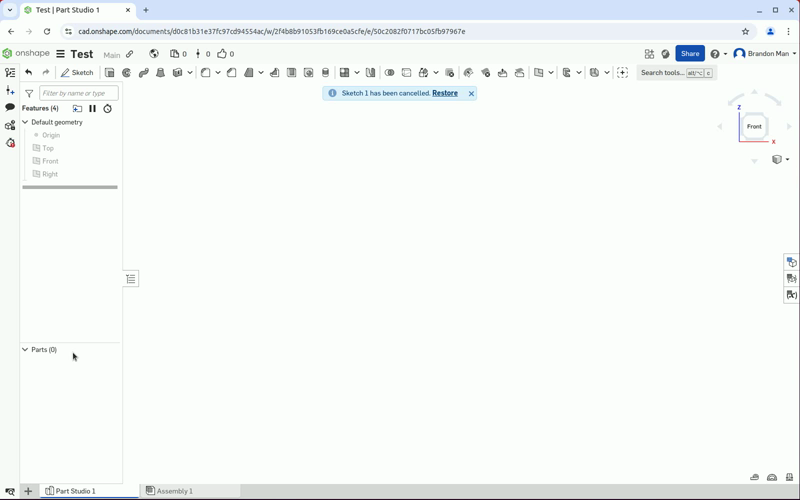
key(shift+y)
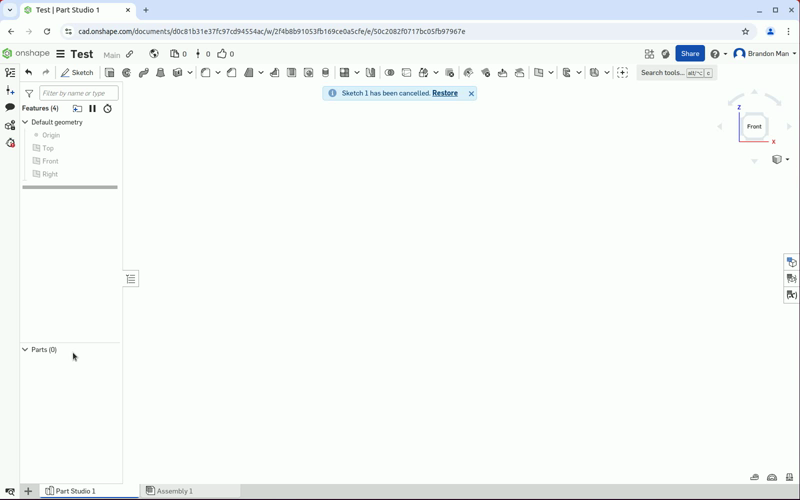
key(shift+s)
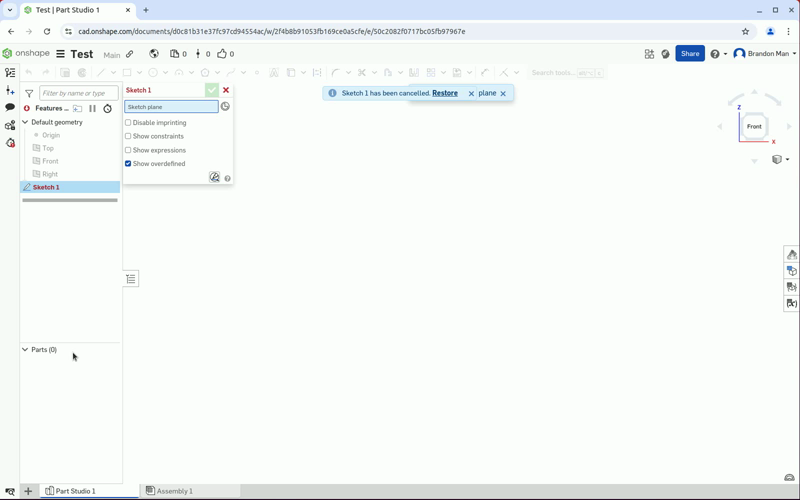
mouse_move(73, 163)
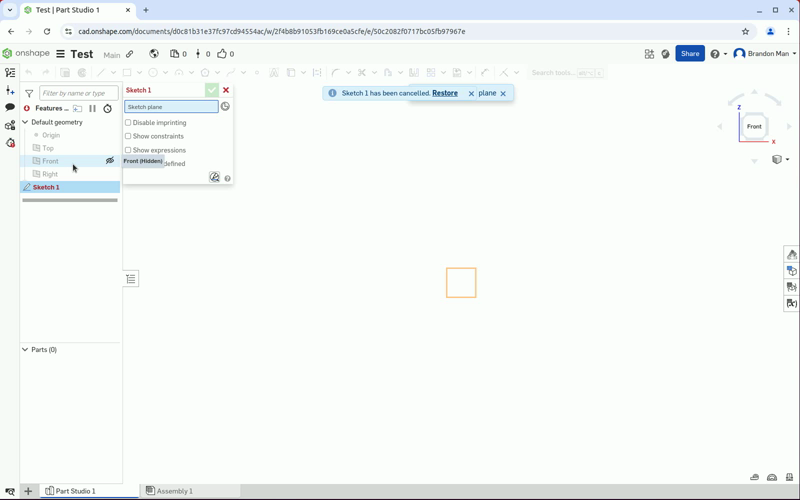
click(73, 163)
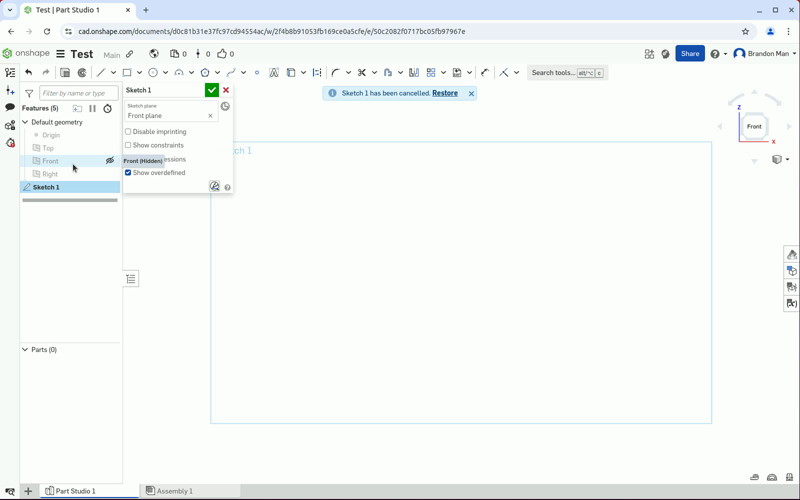
mouse_move(73, 352)
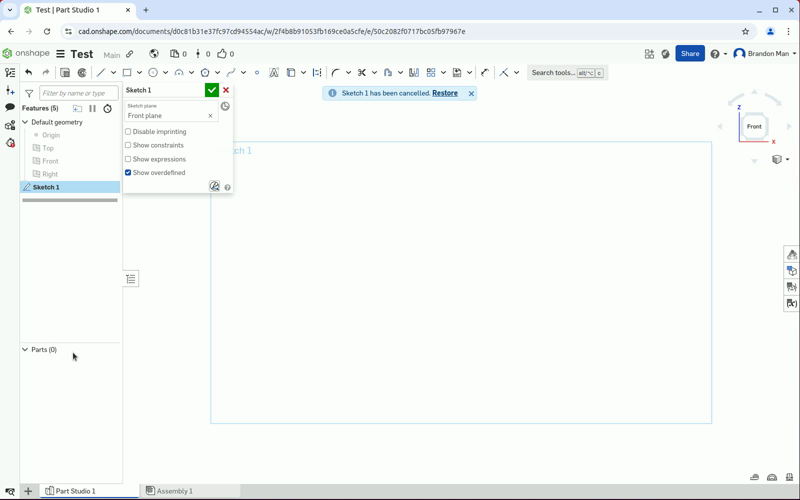
key(y)
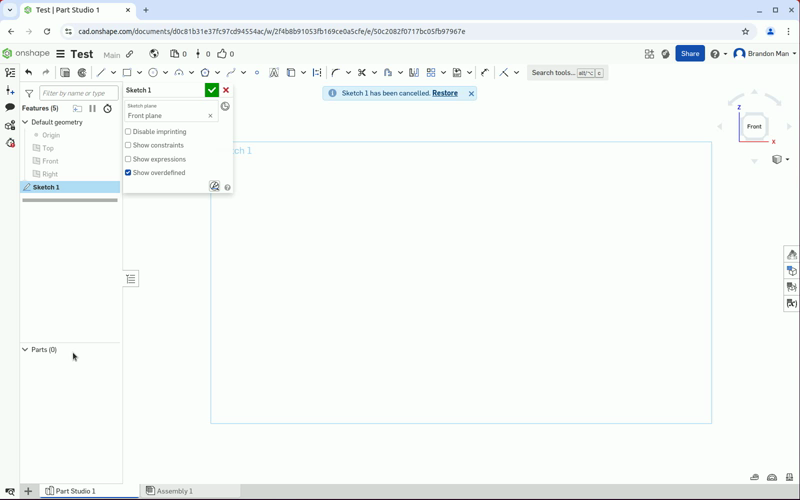
key(c)
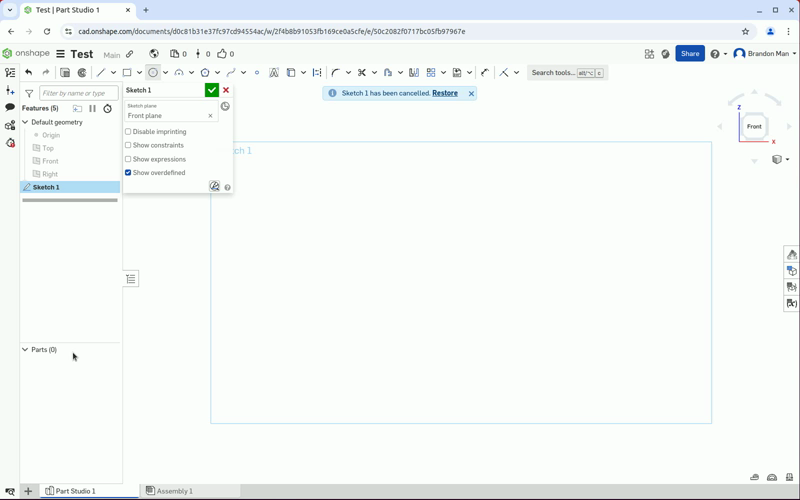
key_down(shift)
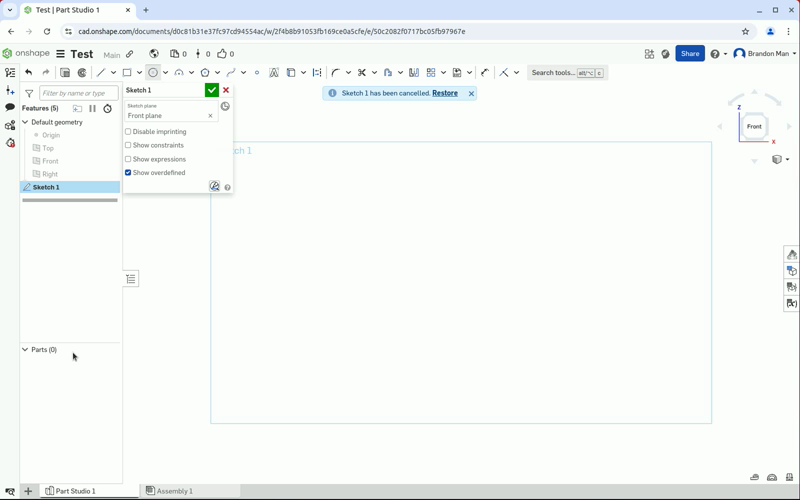
mouse_move(461, 282)
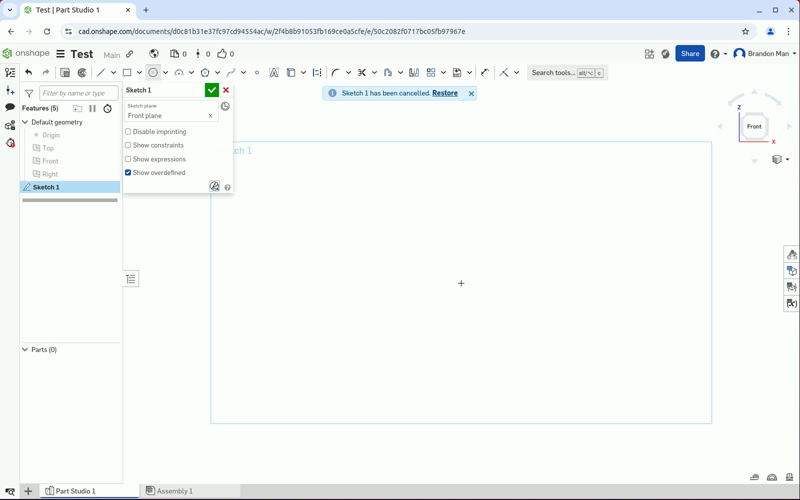
click(461, 282)
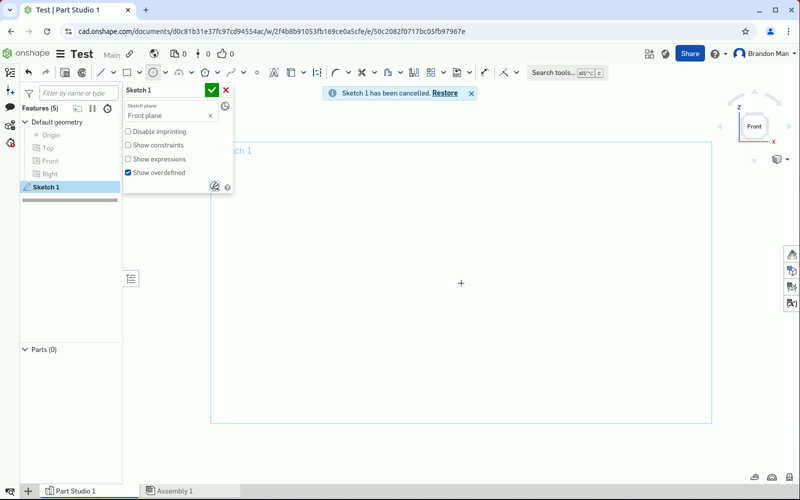
key_up(shift)
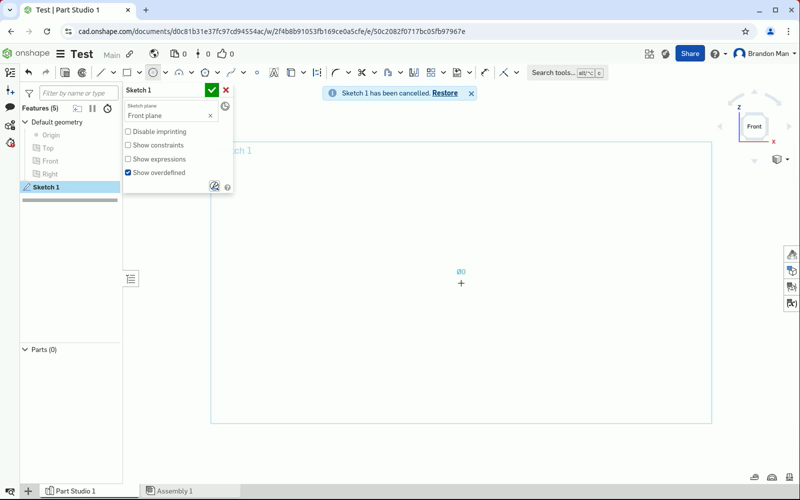
mouse_move(497, 282)
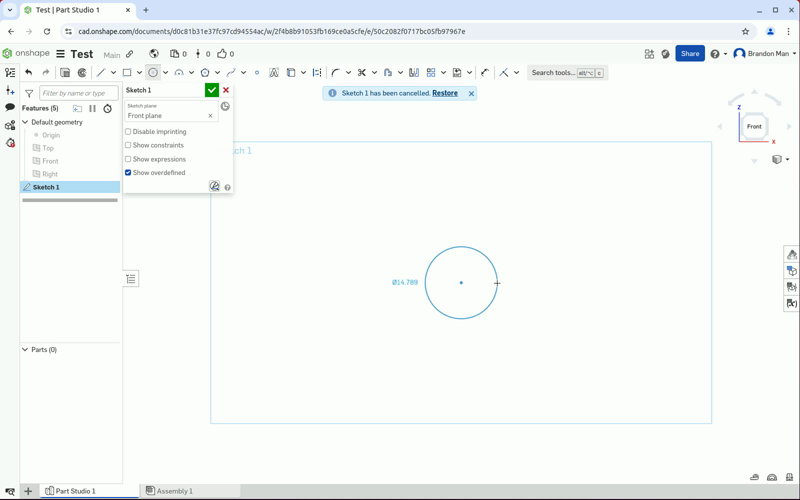
click(497, 282)
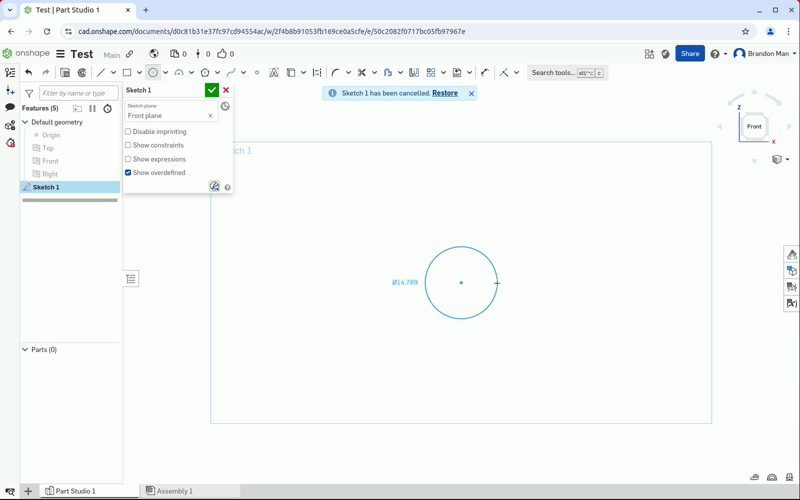
key(esc)
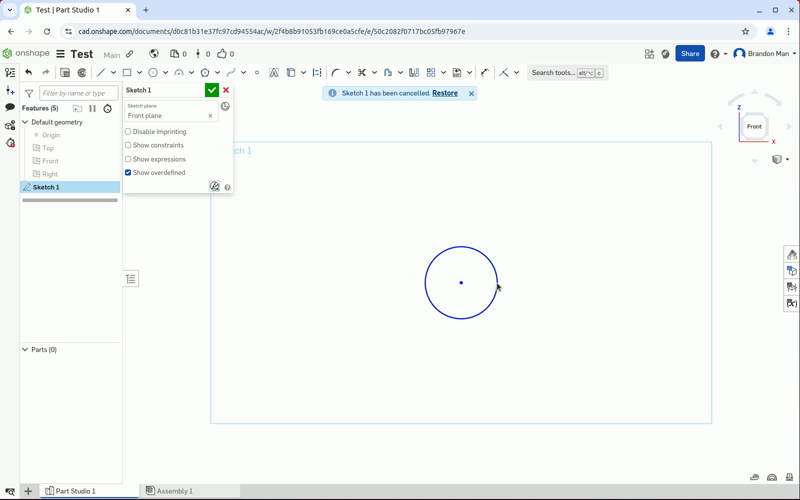
key(c)
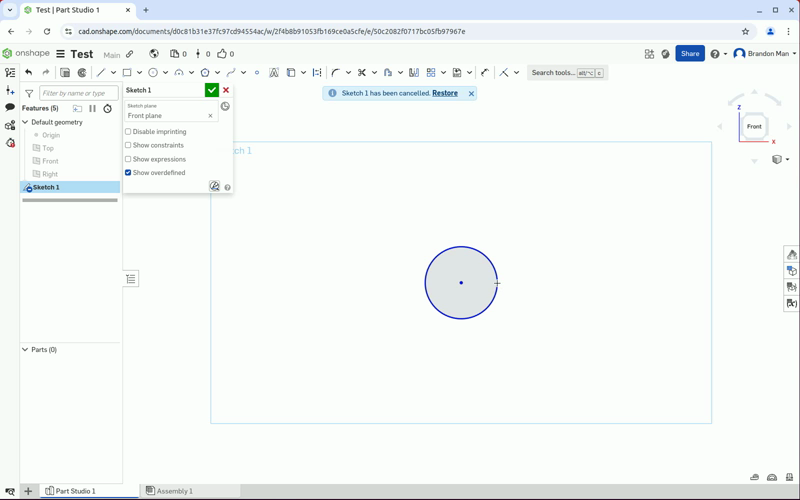
key_down(shift)
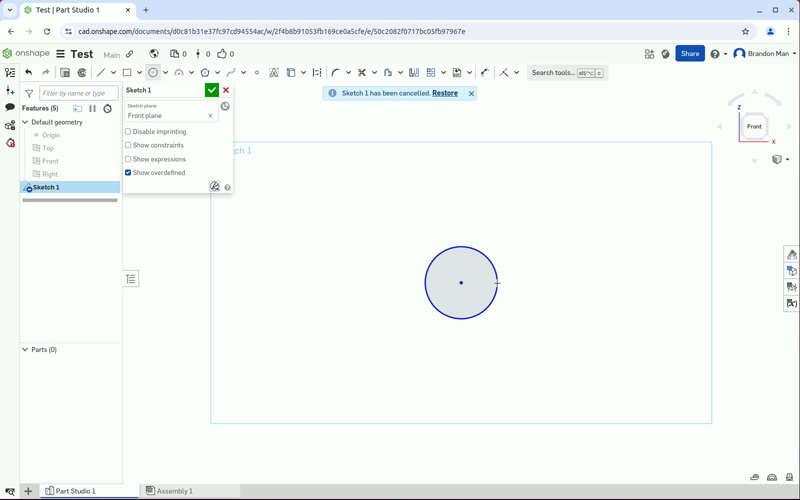
mouse_move(461, 282)
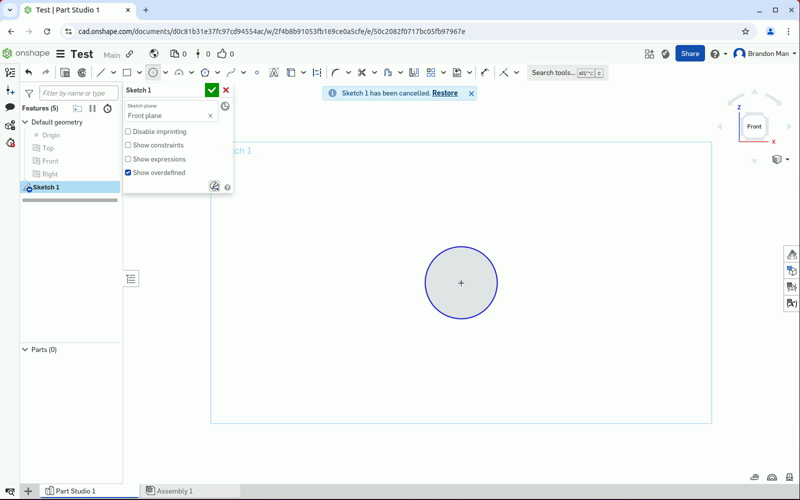
click(461, 282)
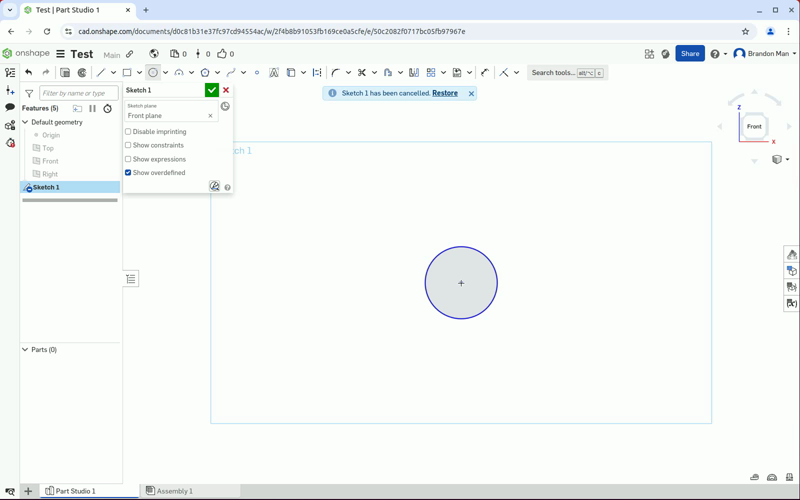
key_up(shift)
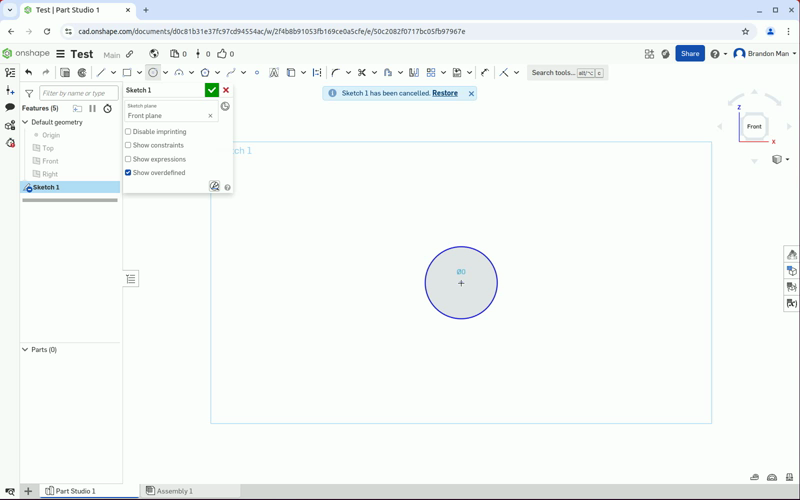
mouse_move(479, 282)
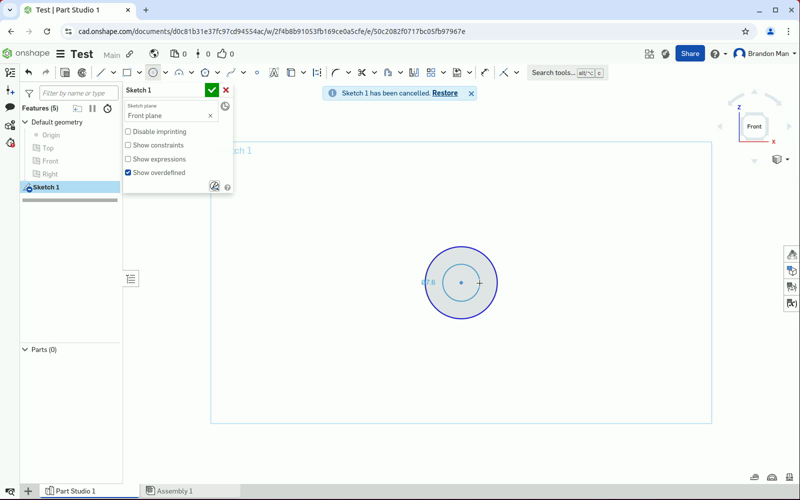
click(479, 282)
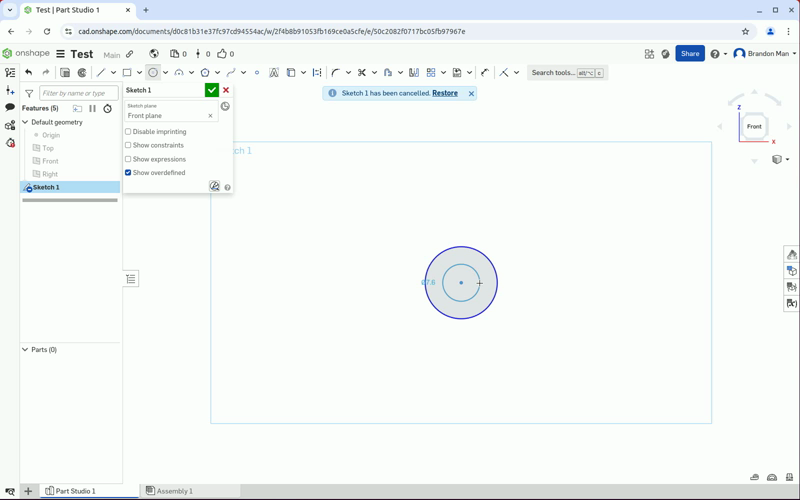
key(esc)
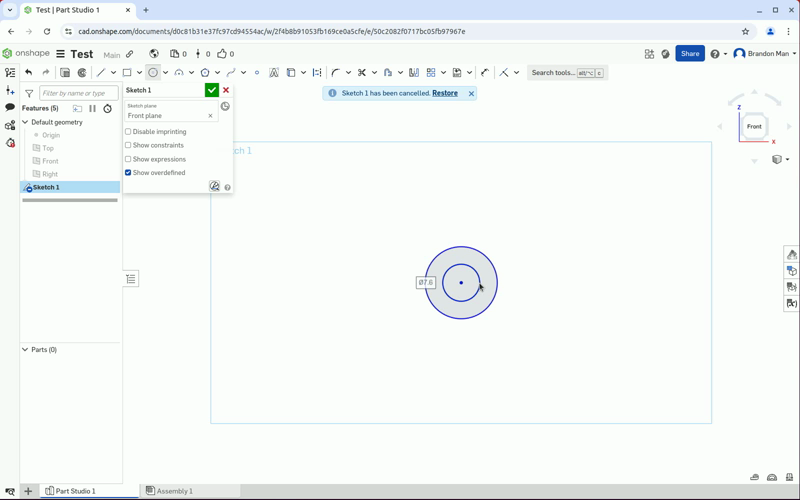
mouse_move(459, 257)
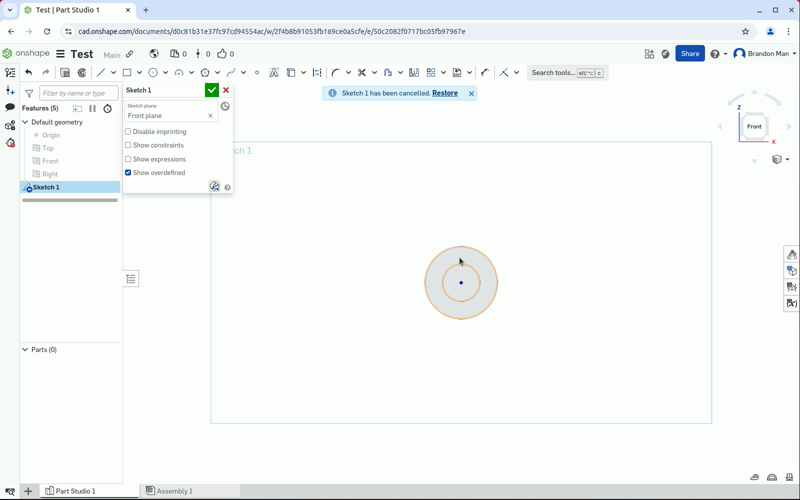
click(459, 257)
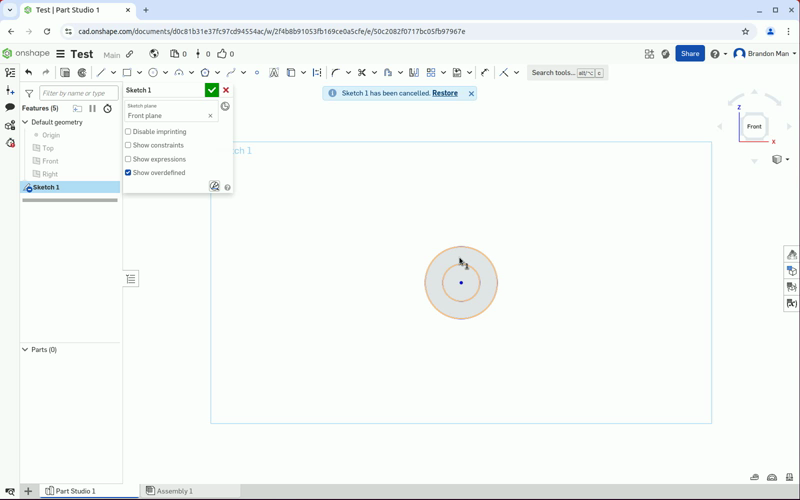
mouse_move(73, 352)
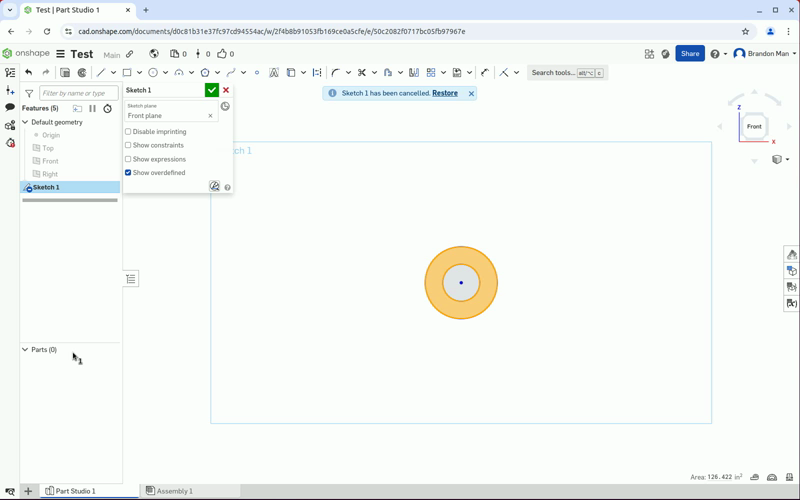
key(shift+y)
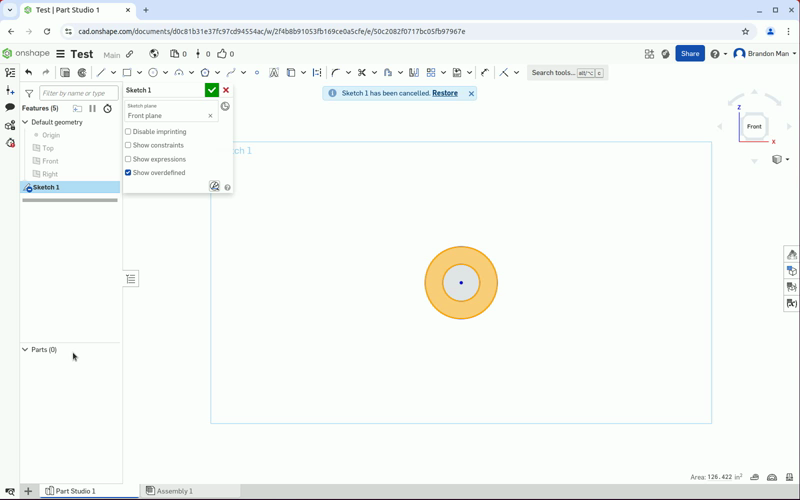
key(shift+e)
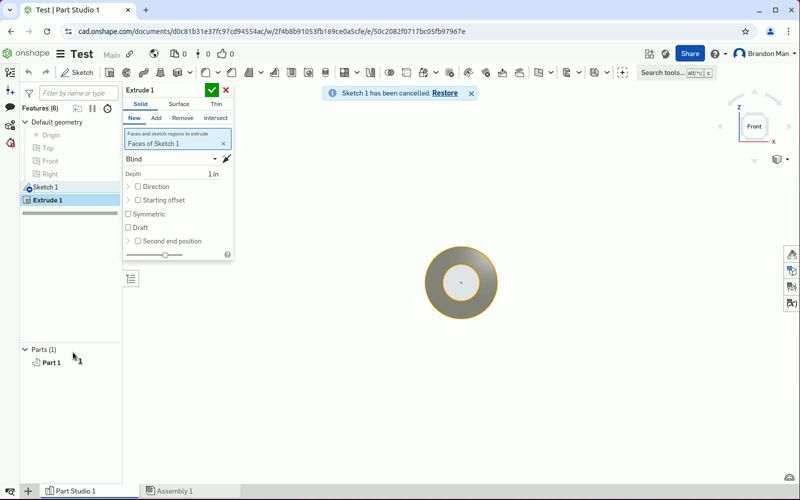
mouse_move(143, 106)
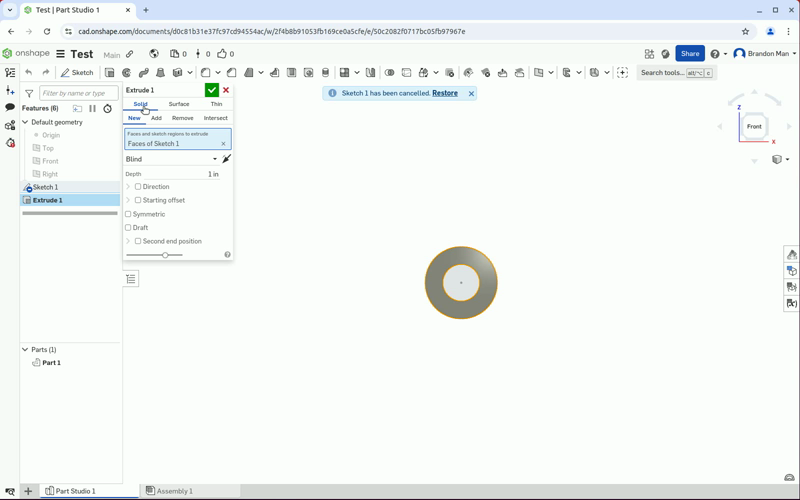
click(143, 106)
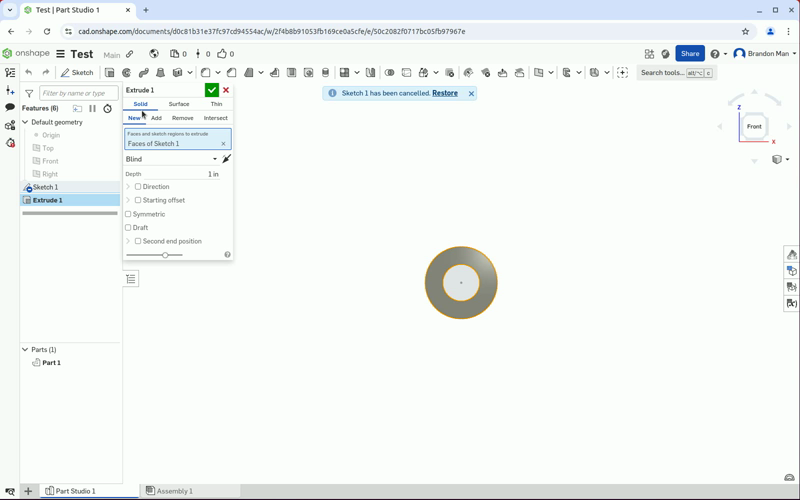
mouse_move(137, 120)
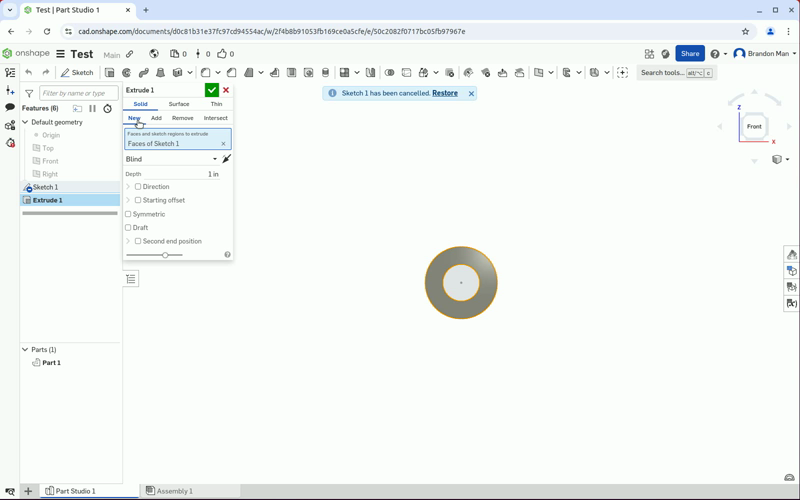
click(137, 120)
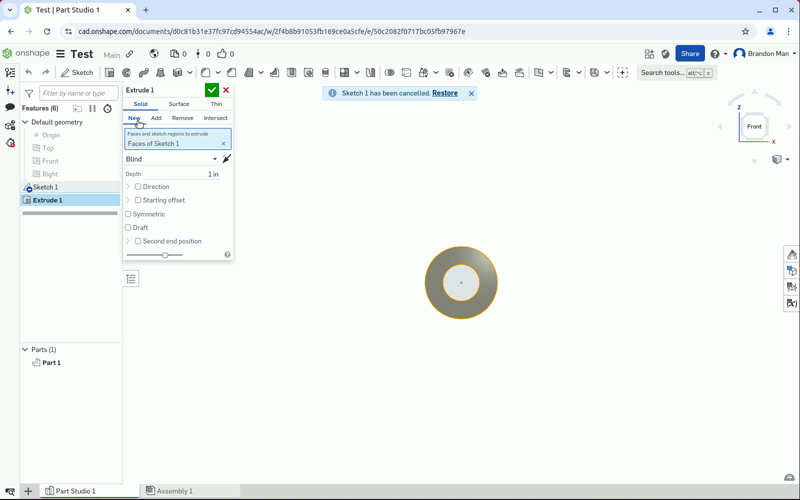
key(tab, 4)
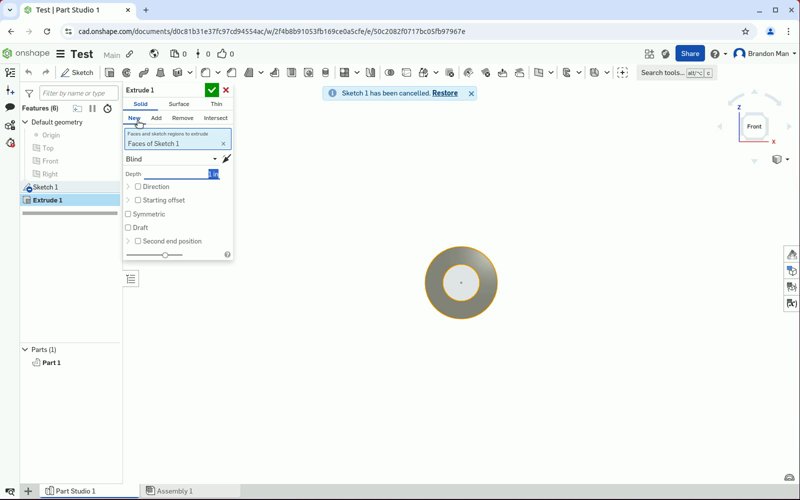
text(3.129)
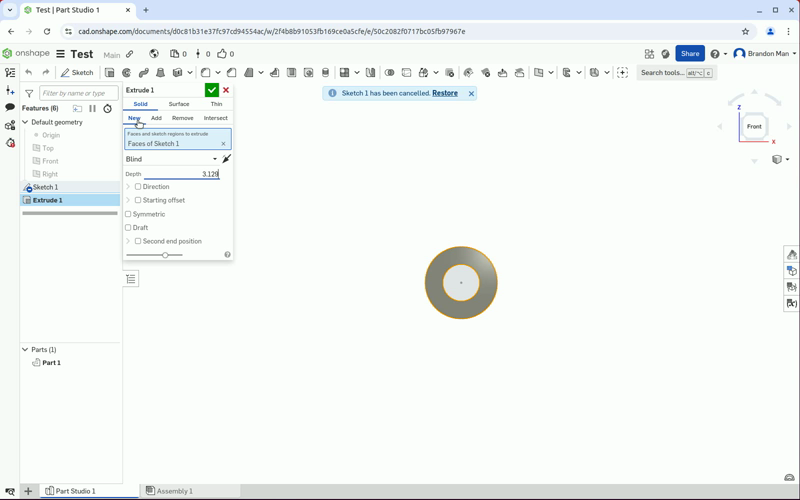
key(enter)
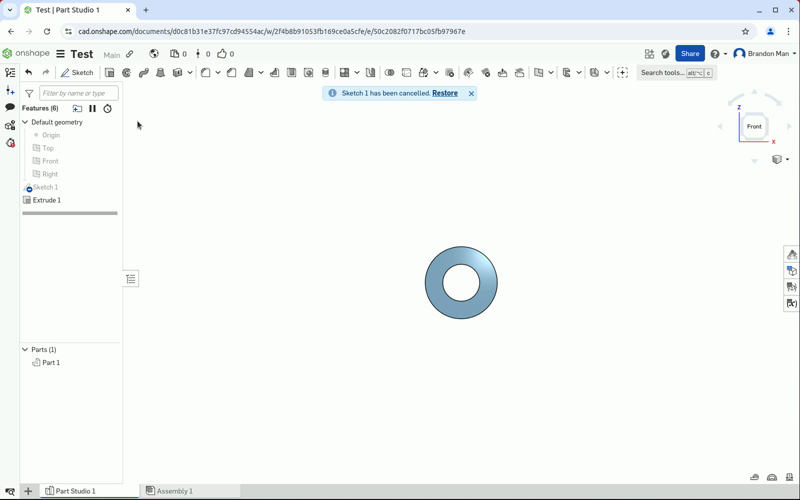
key(shift+h)
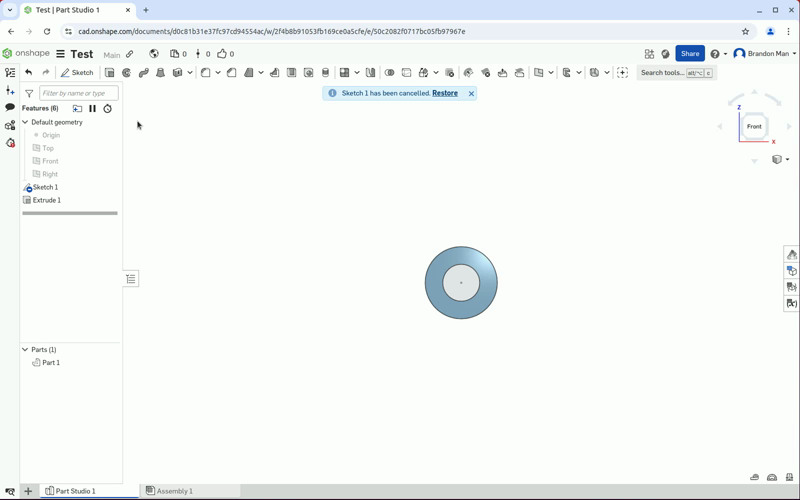
key(shift+h)
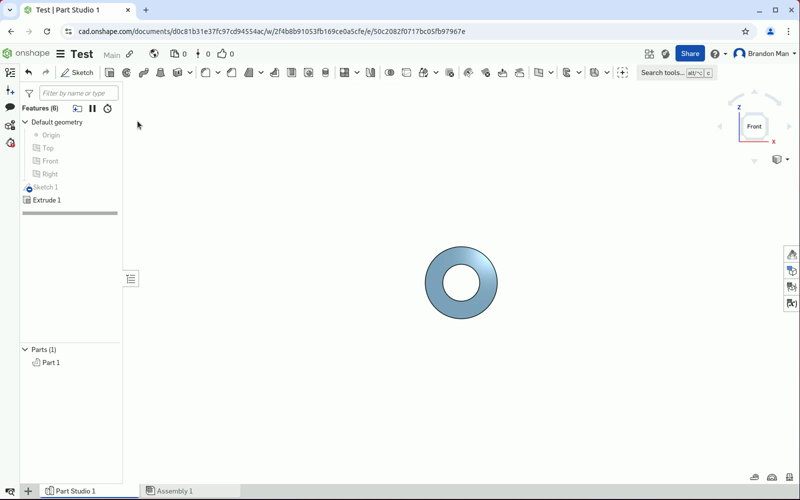
mouse_move(73, 189)
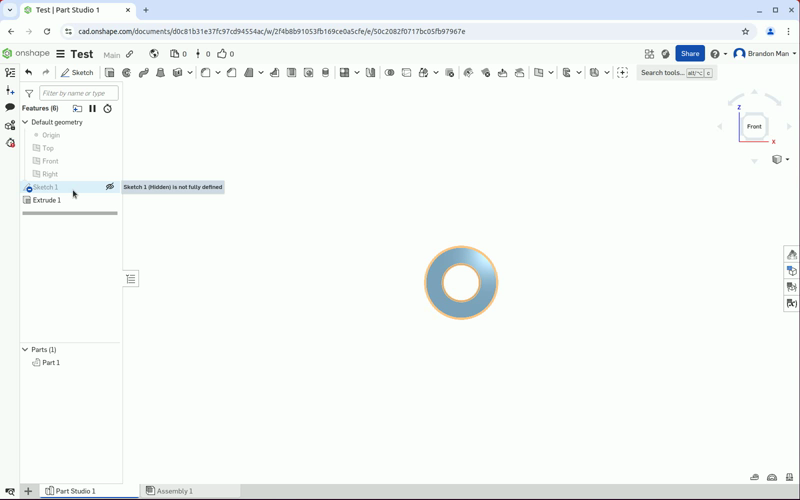
click(73, 189)
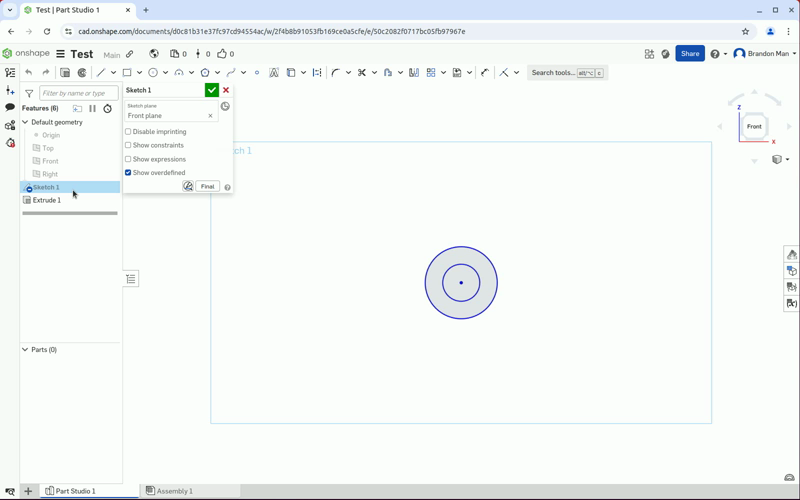
mouse_move(229, 92)
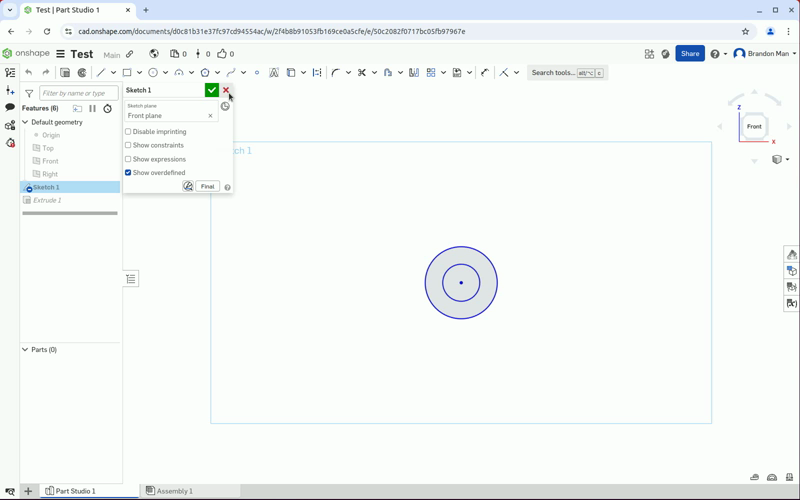
click(229, 92)
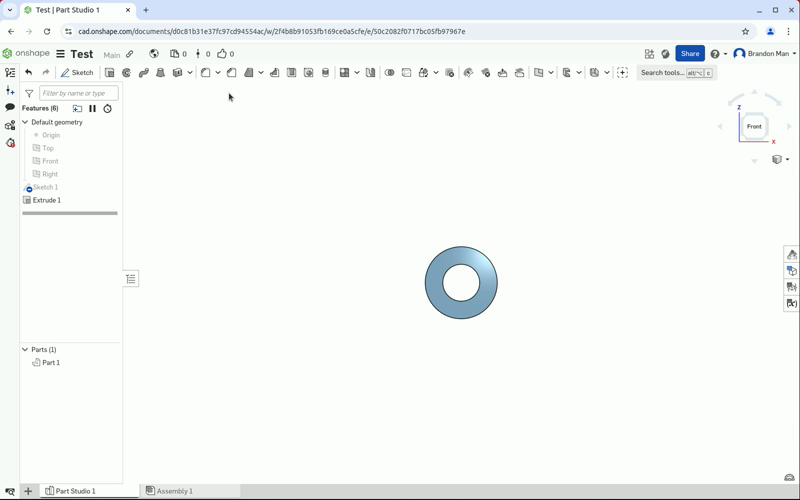
mouse_move(541, 75)
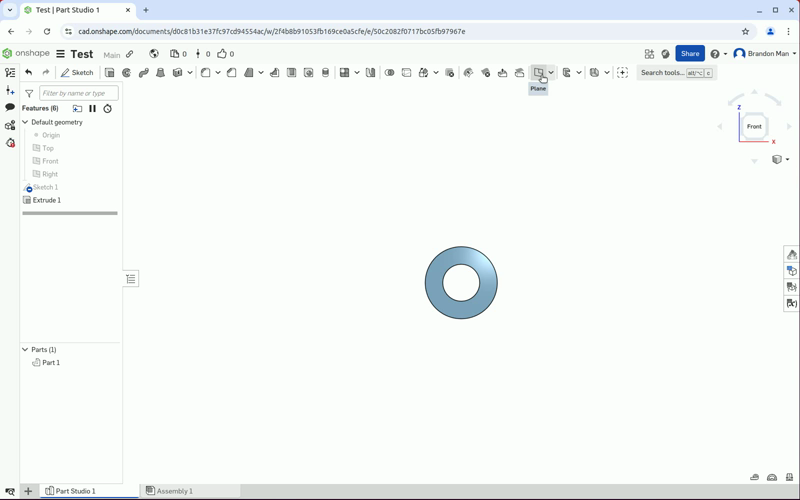
click(541, 75)
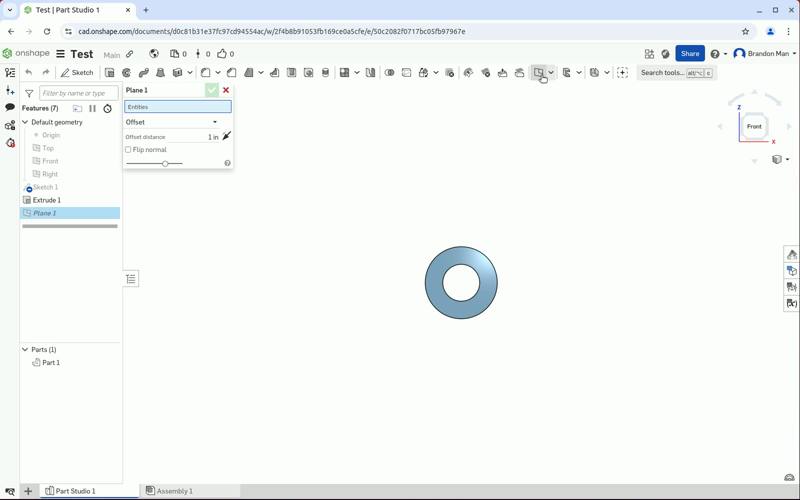
mouse_move(73, 163)
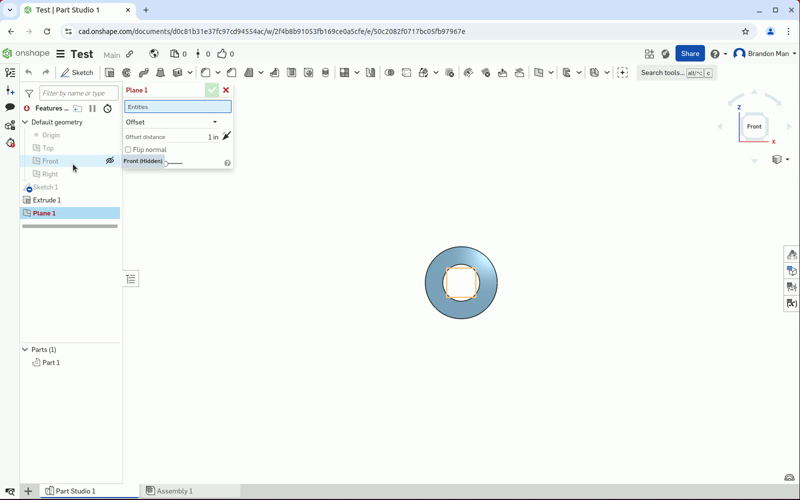
click(73, 163)
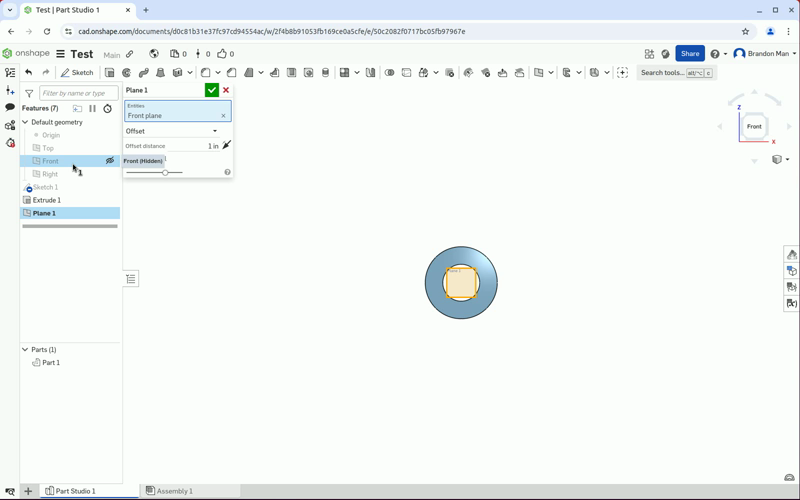
key(tab, 2)
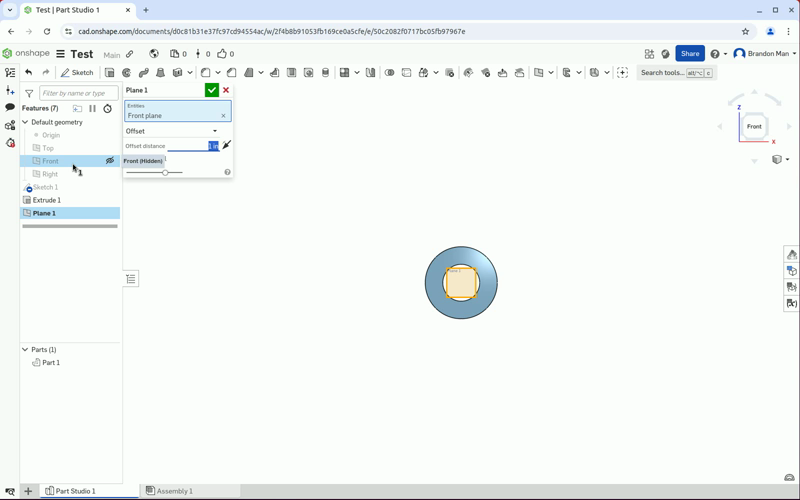
text(3.143)
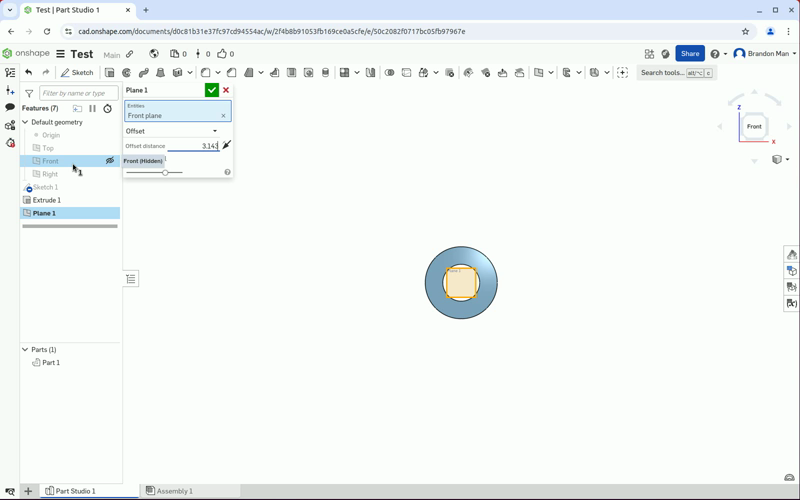
key(enter, 2)
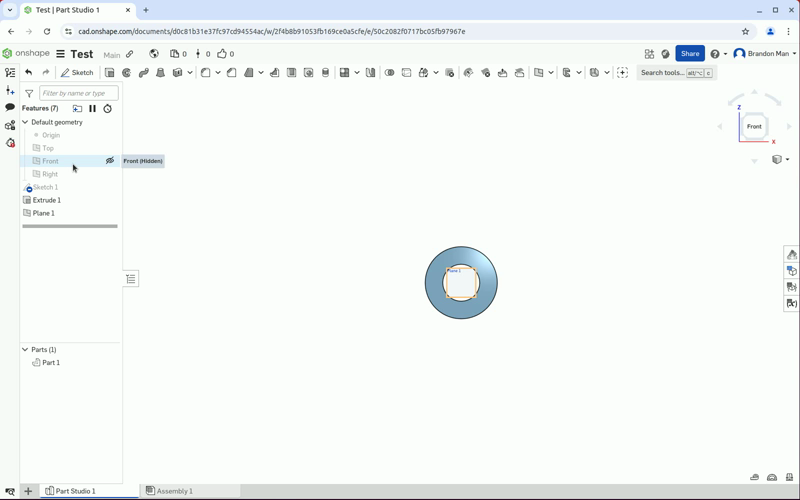
key(shift+s)
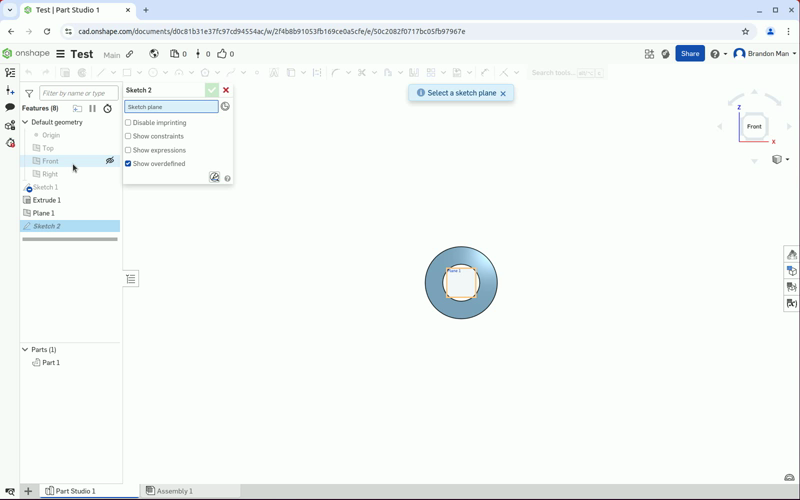
mouse_move(73, 215)
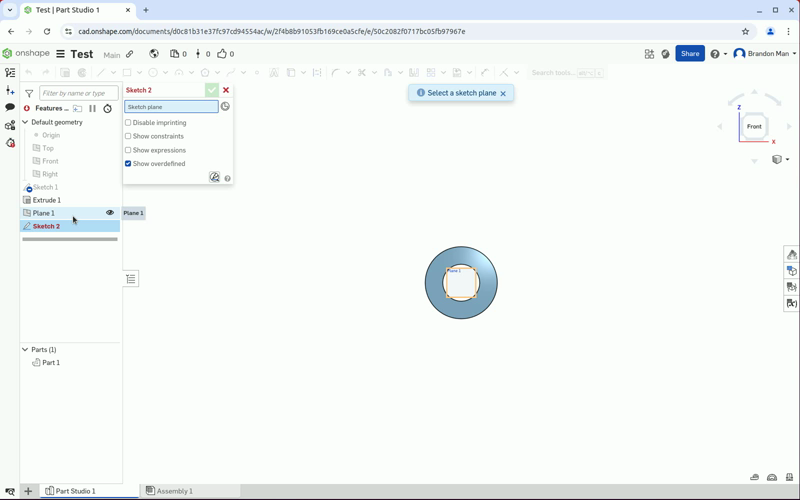
click(73, 215)
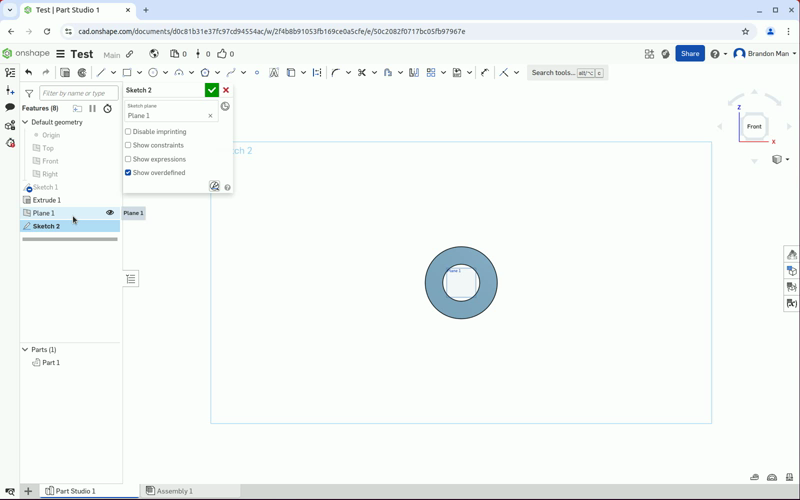
mouse_move(73, 352)
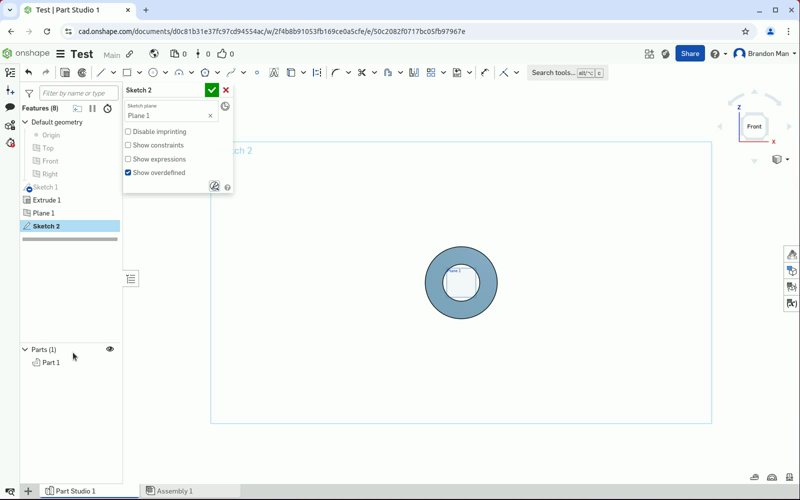
key(y)
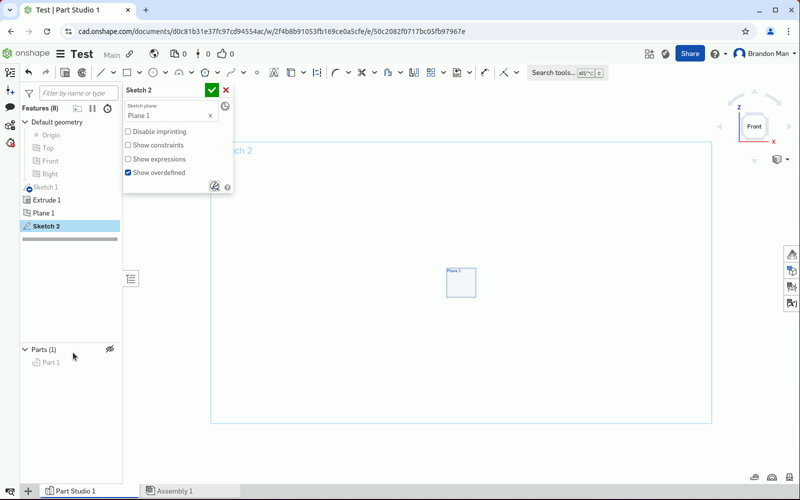
key(c)
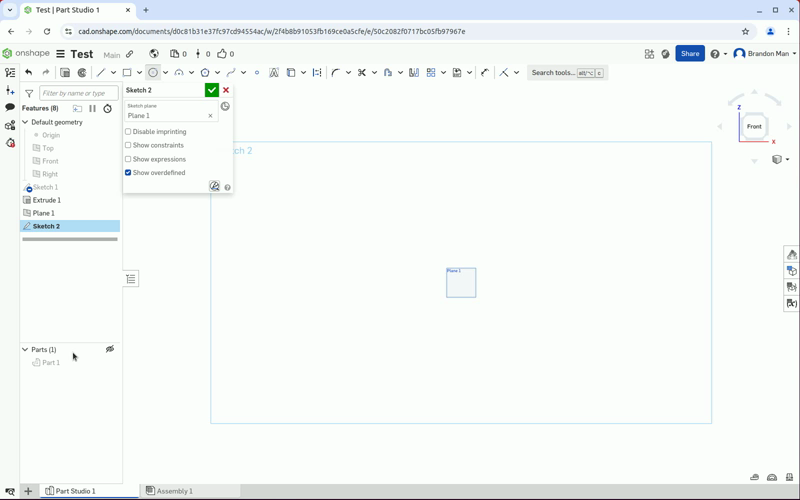
key_down(shift)
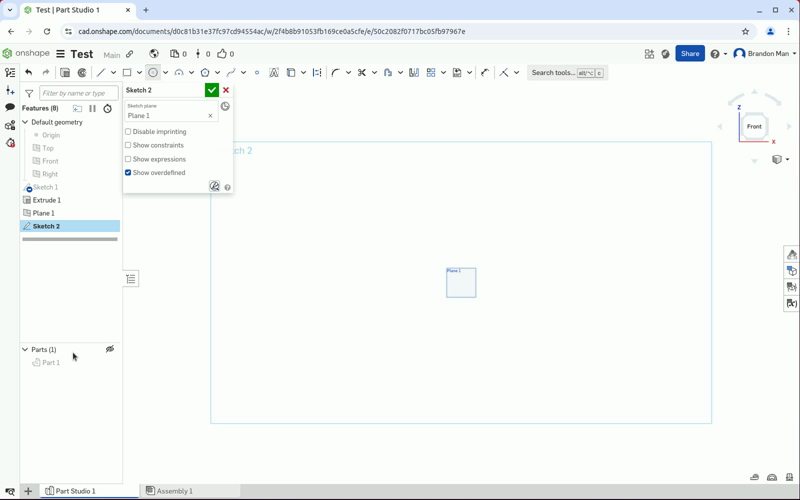
mouse_move(461, 282)
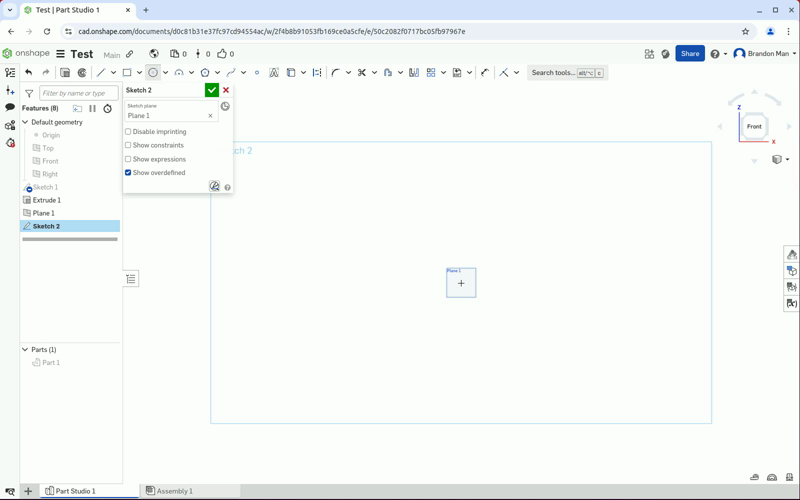
click(461, 282)
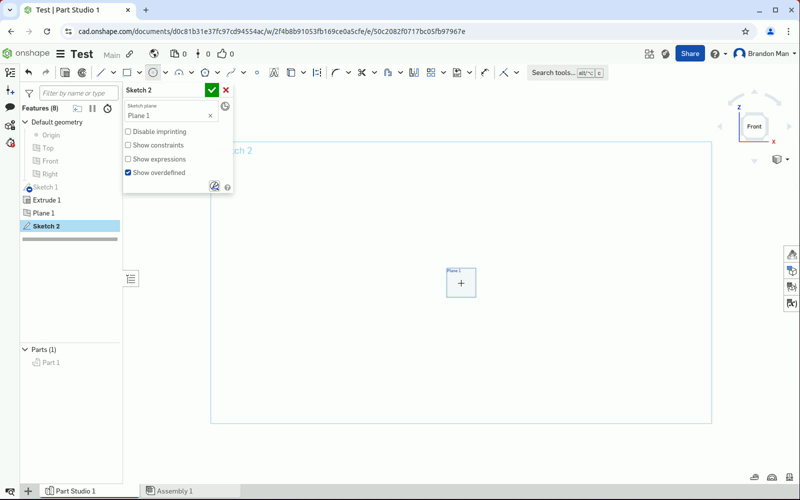
key_up(shift)
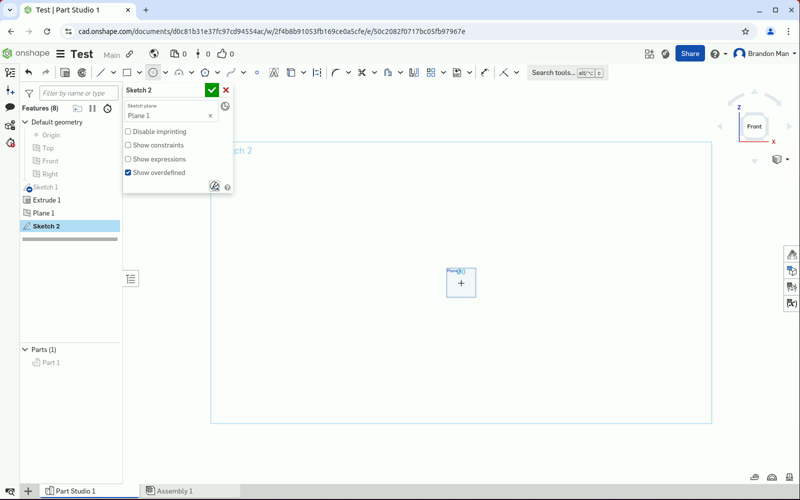
mouse_move(494, 282)
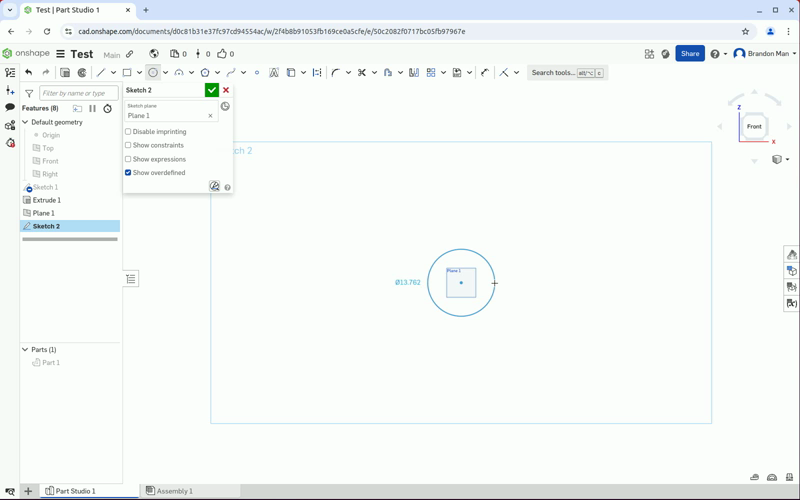
click(494, 282)
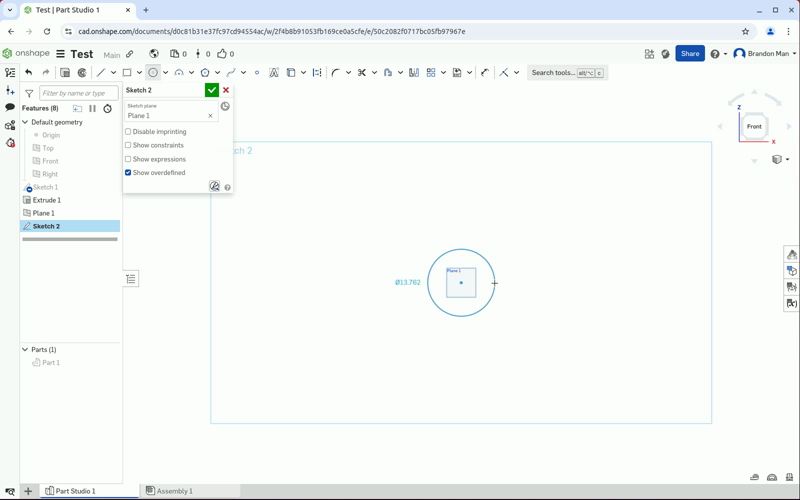
key(esc)
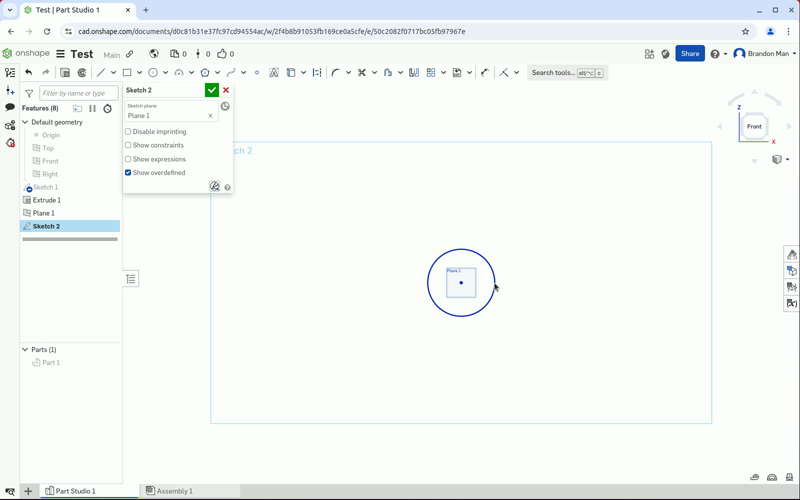
key(c)
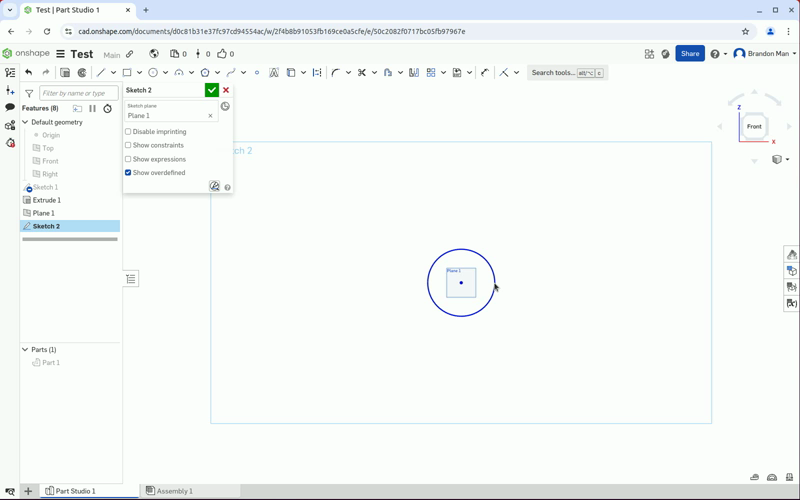
key_down(shift)
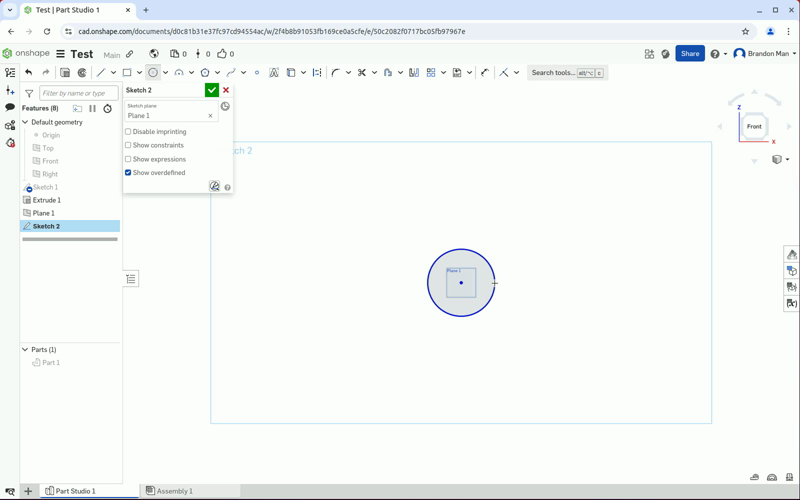
mouse_move(461, 282)
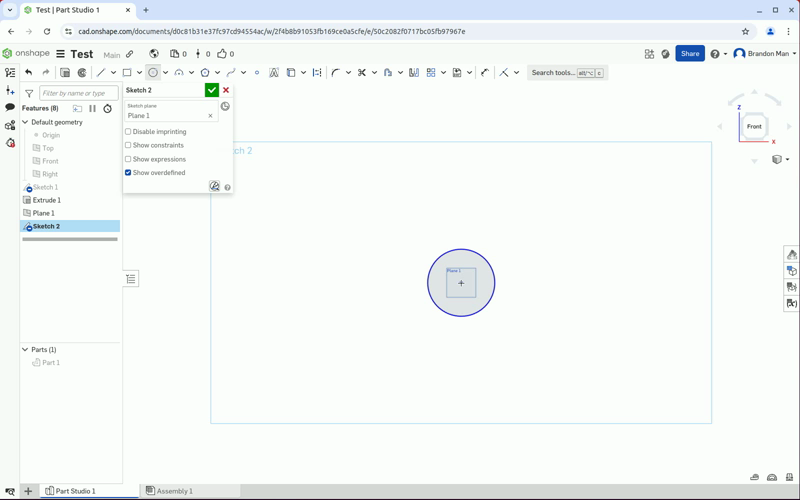
click(461, 282)
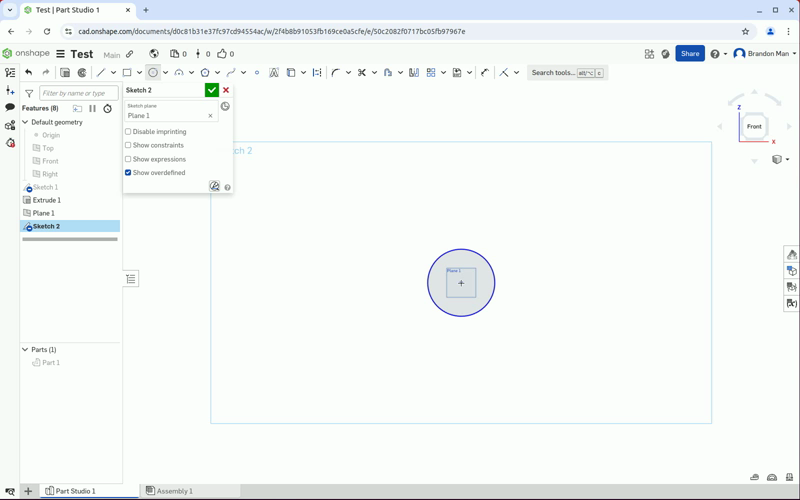
key_up(shift)
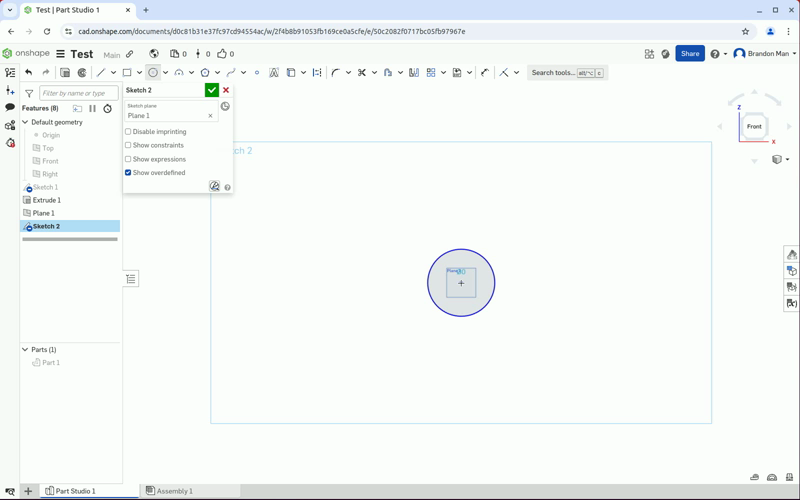
mouse_move(480, 282)
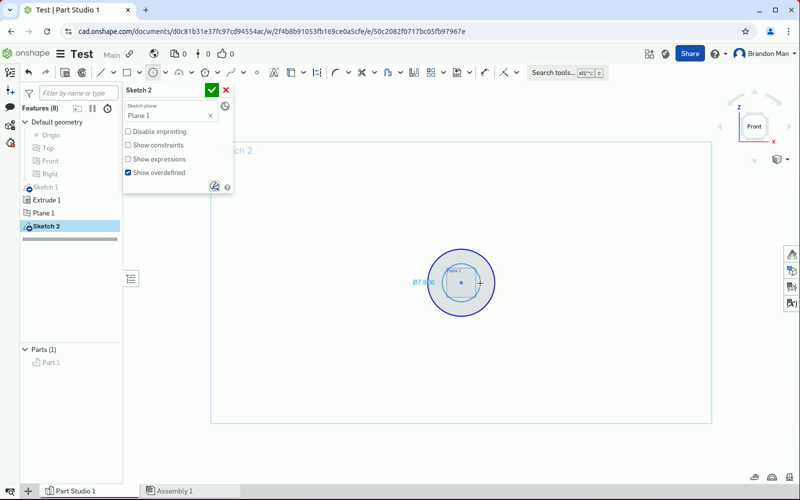
click(480, 282)
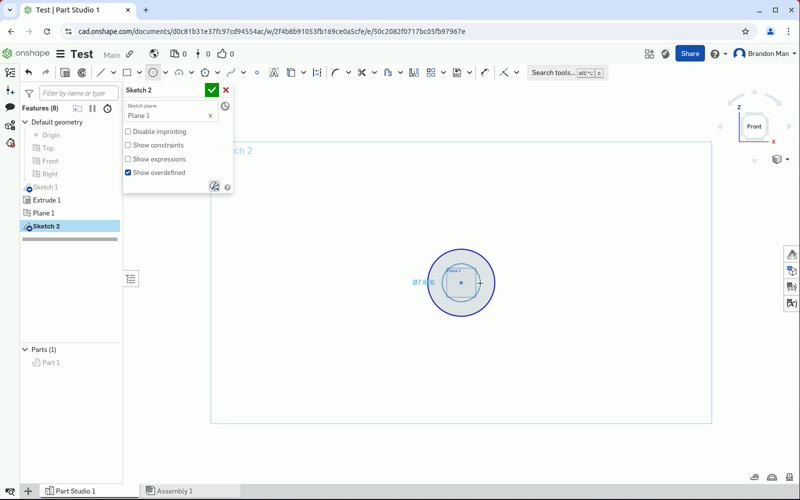
key(esc)
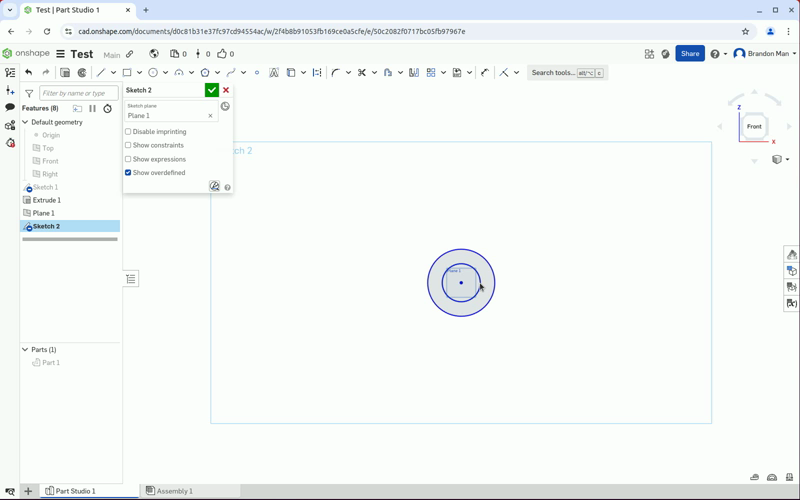
mouse_move(455, 251)
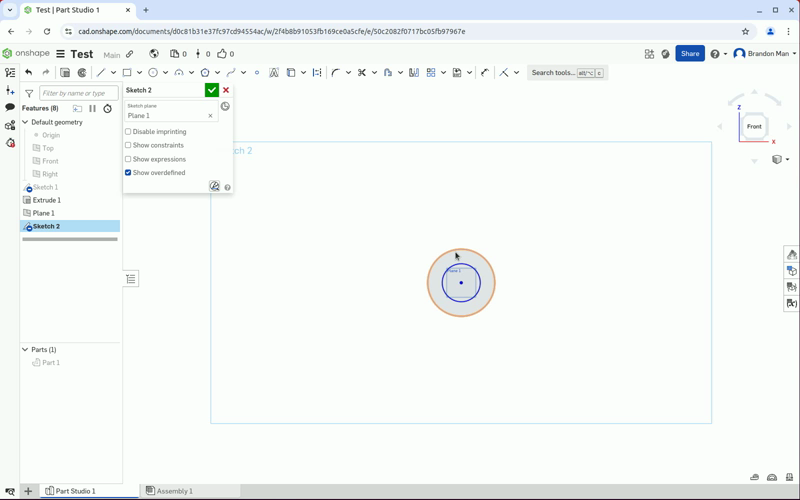
click(455, 251)
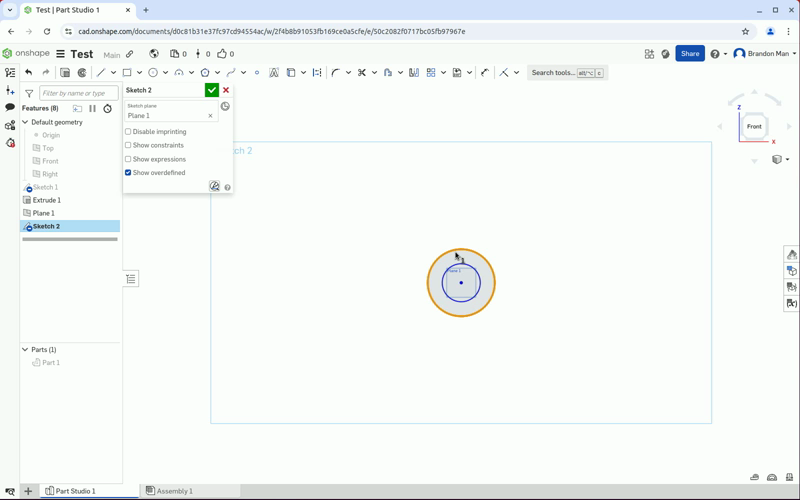
mouse_move(73, 352)
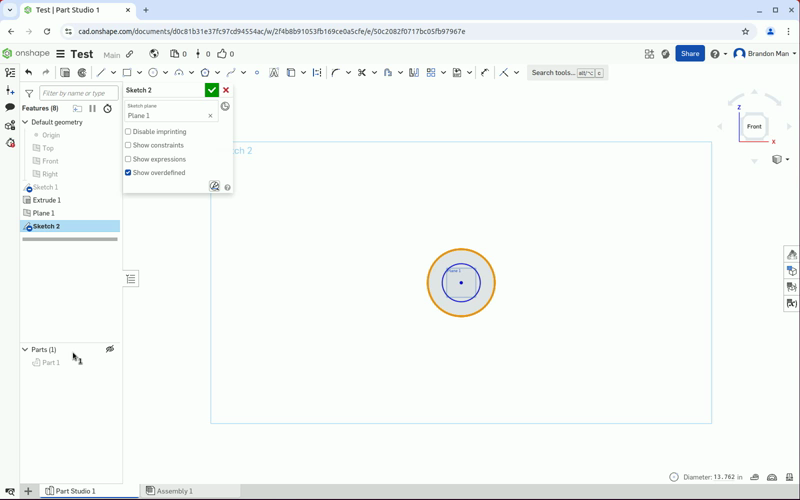
key(shift+y)
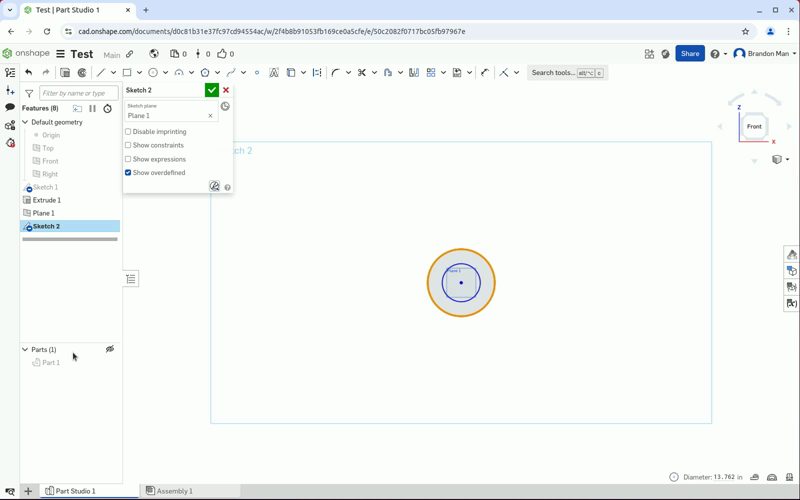
key(shift+e)
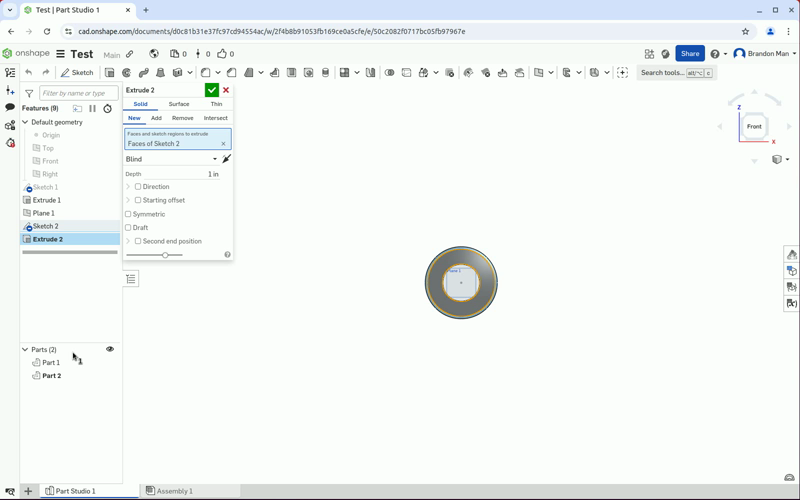
mouse_move(143, 106)
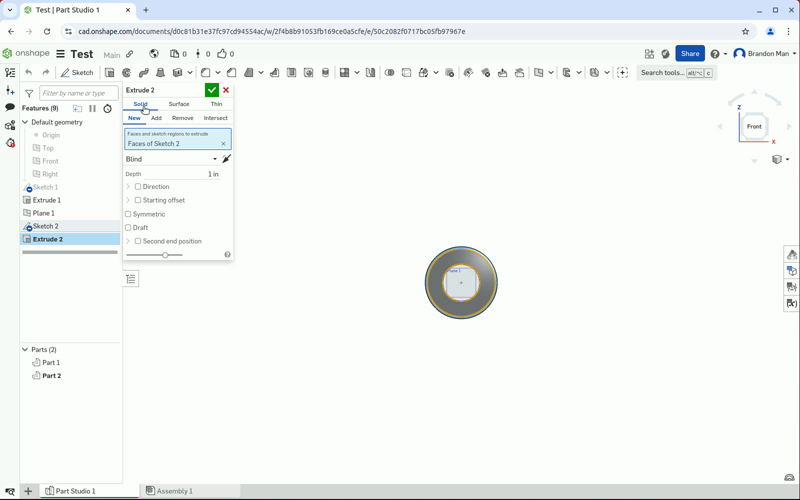
click(143, 106)
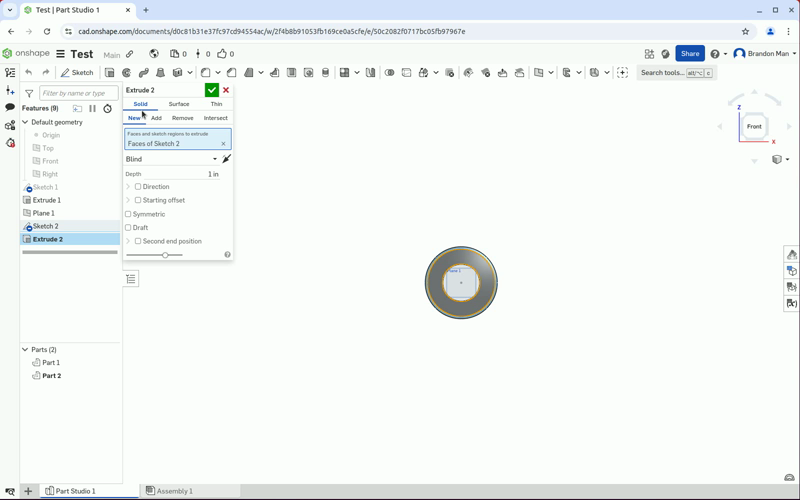
mouse_move(137, 120)
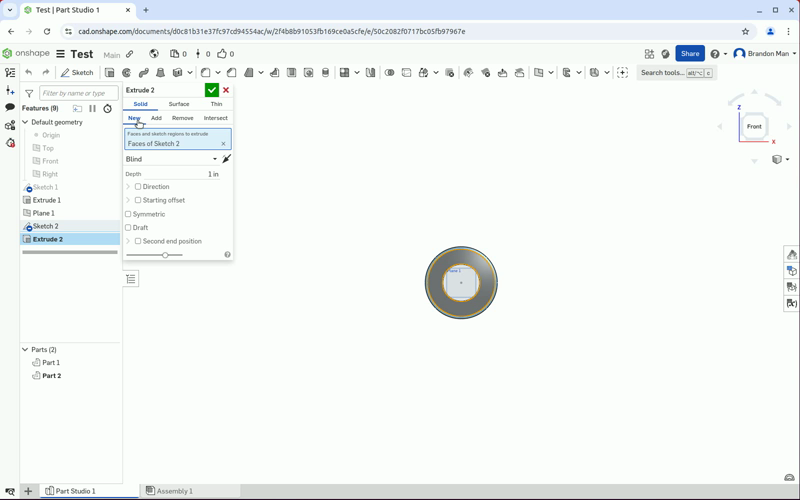
click(137, 120)
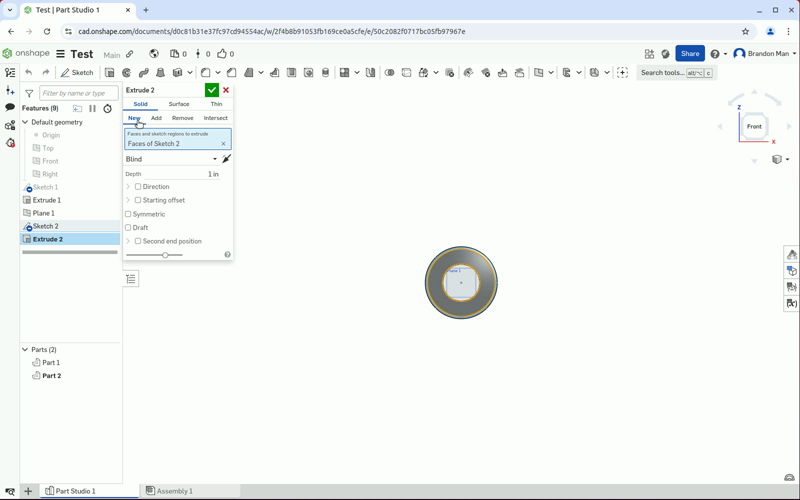
key(tab, 4)
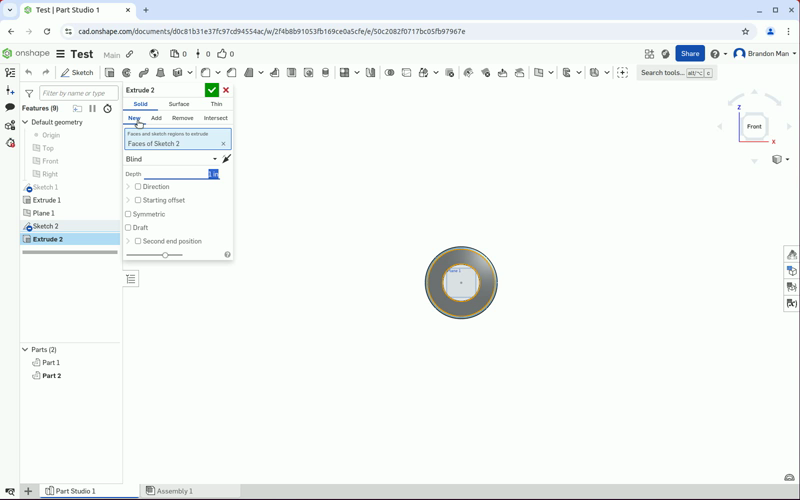
text(0.963)
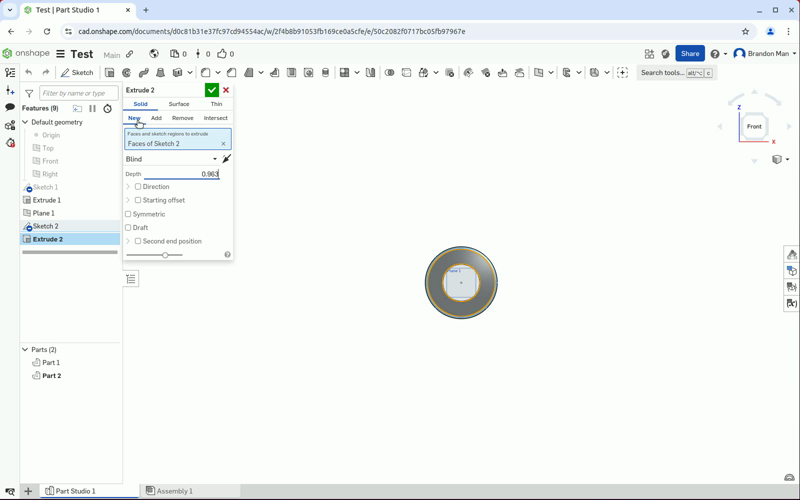
key(enter)
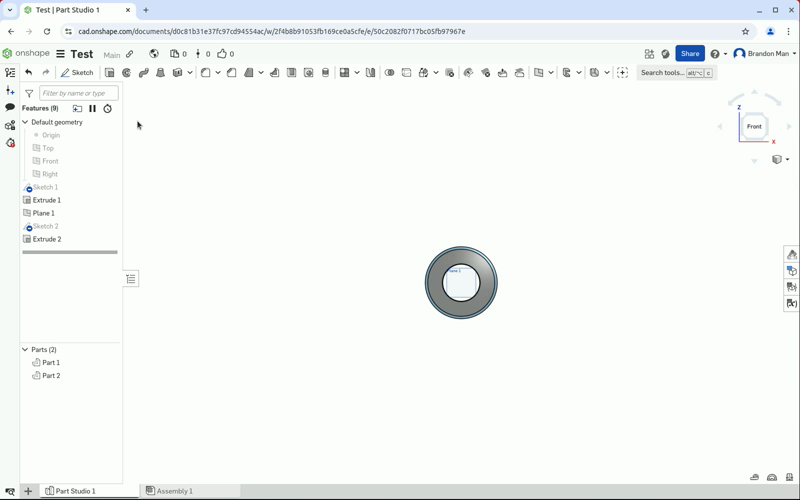
key(shift+h)
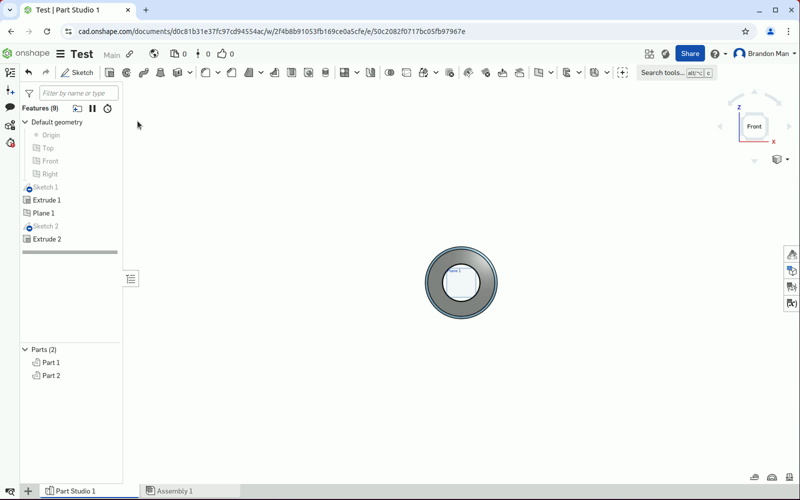
key(shift+h)
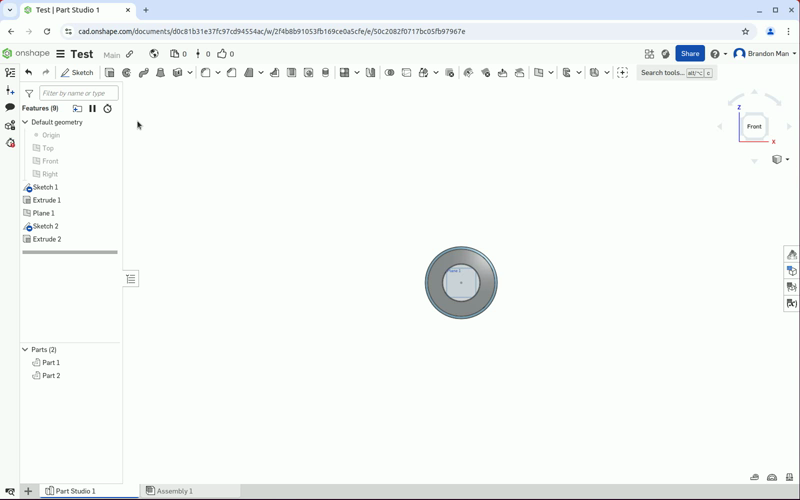
key(shift+7)
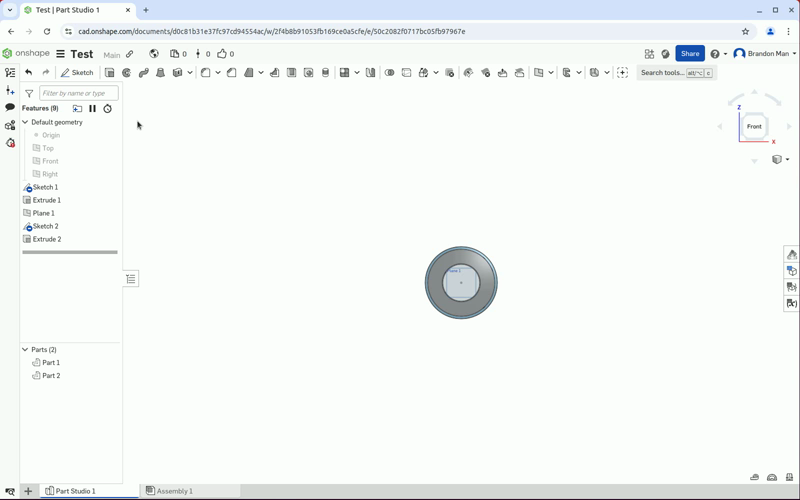
key(left, 2)
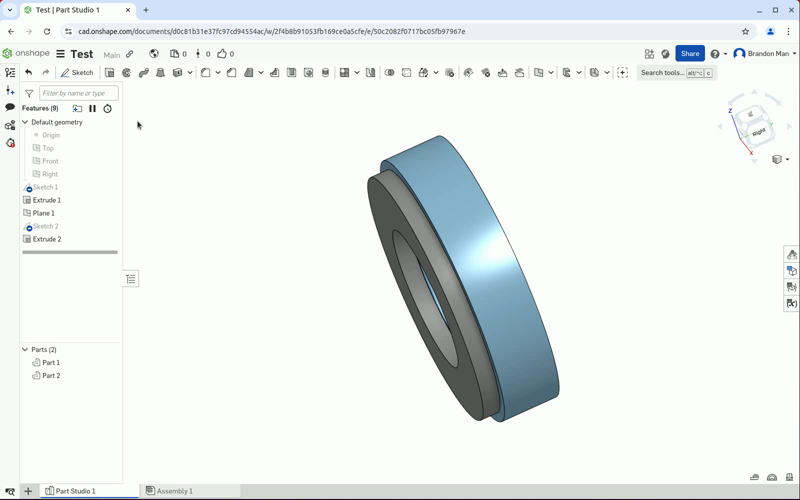
key(down, 2)
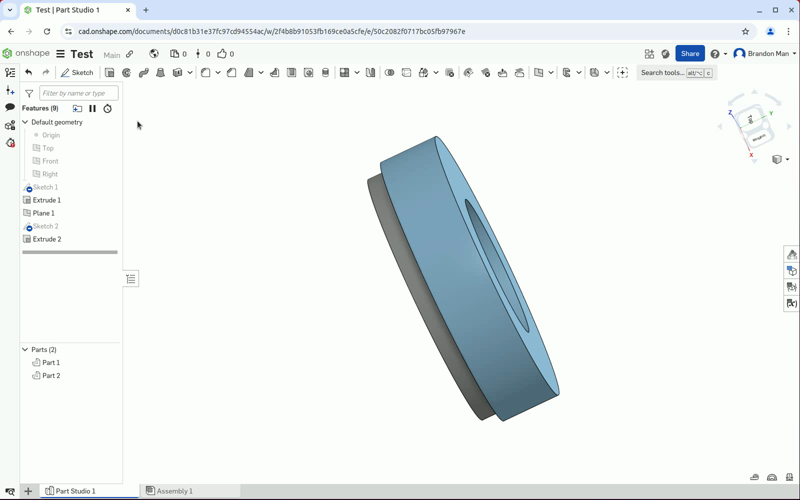
key(up, 2)
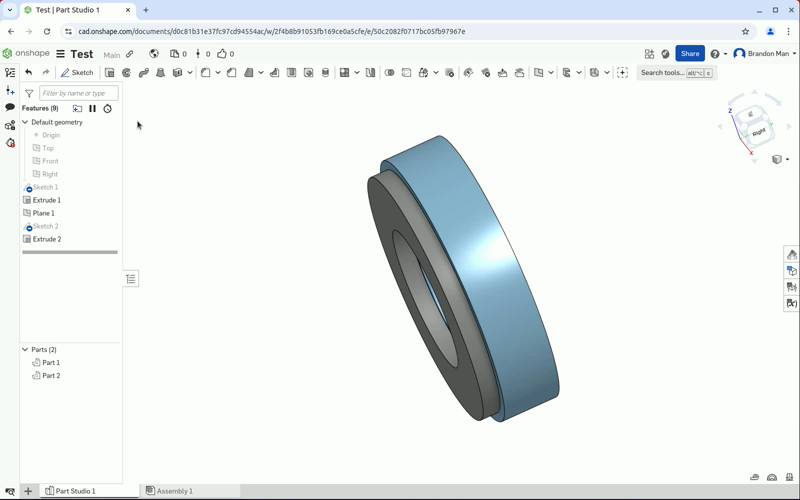
key(right, 2)
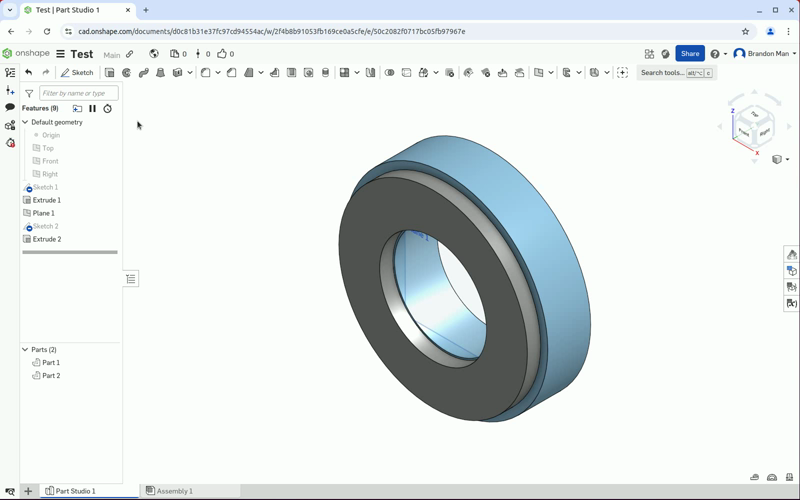
mouse_move(73, 189)
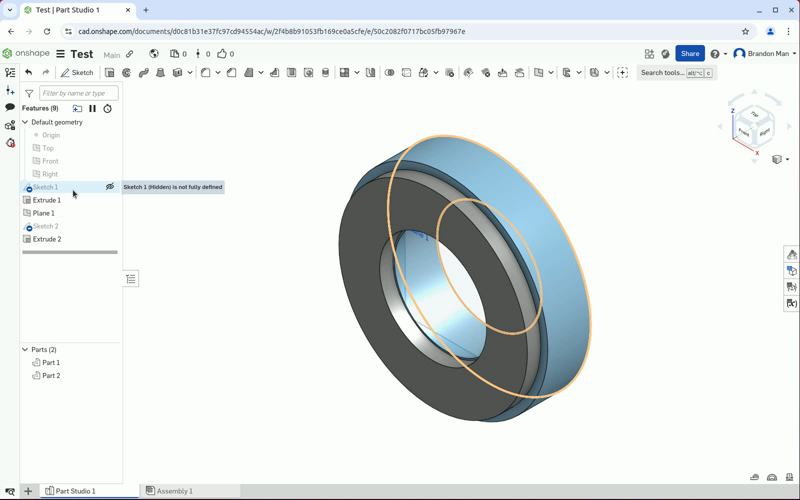
click(73, 189)